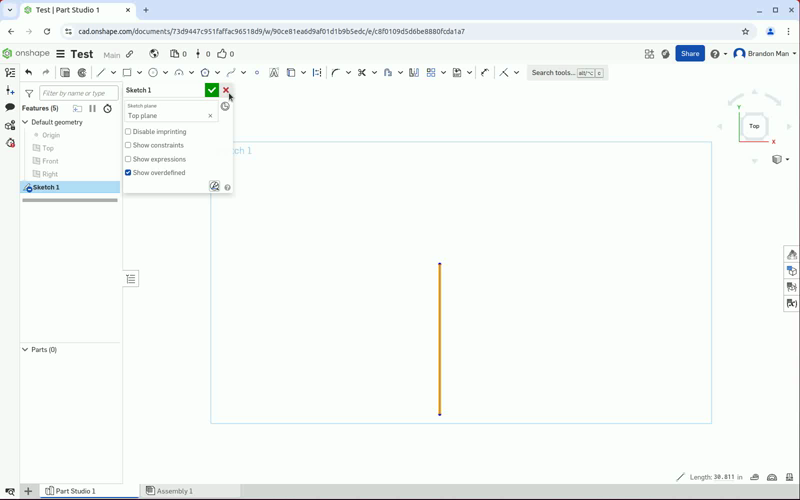
key(shift+h)
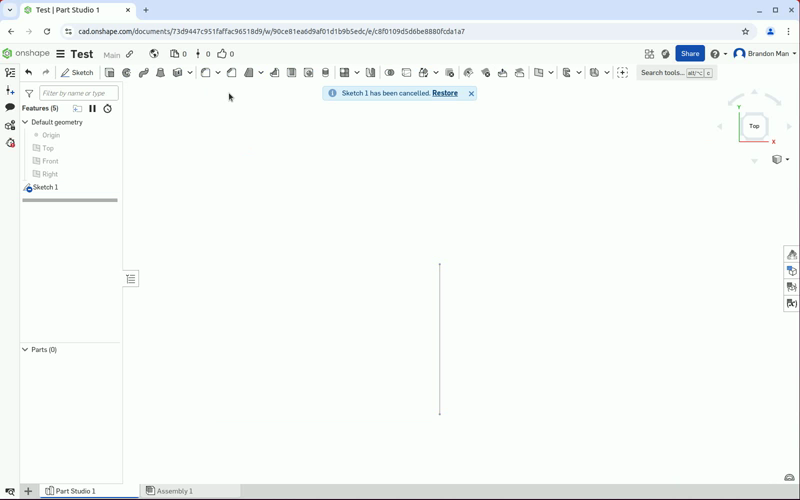
key(shift+s)
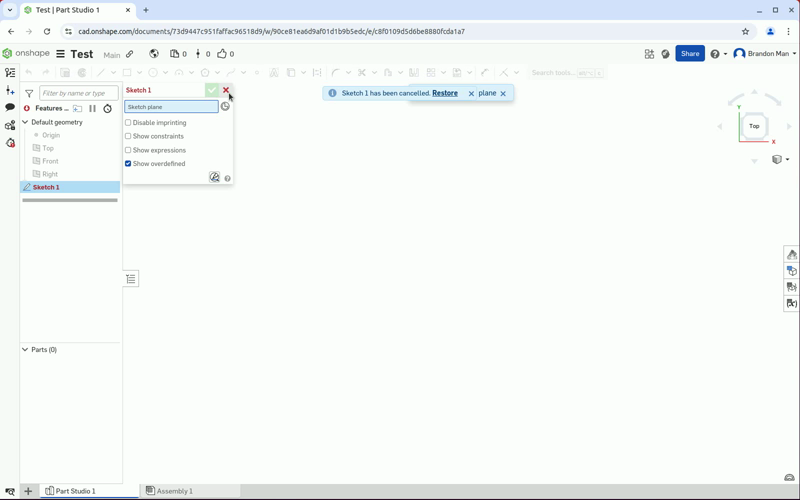
mouse_move(73, 150)
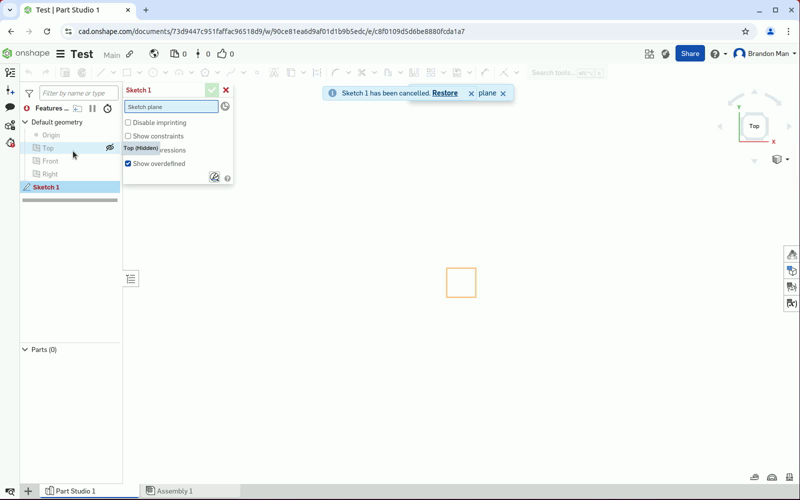
click(73, 150)
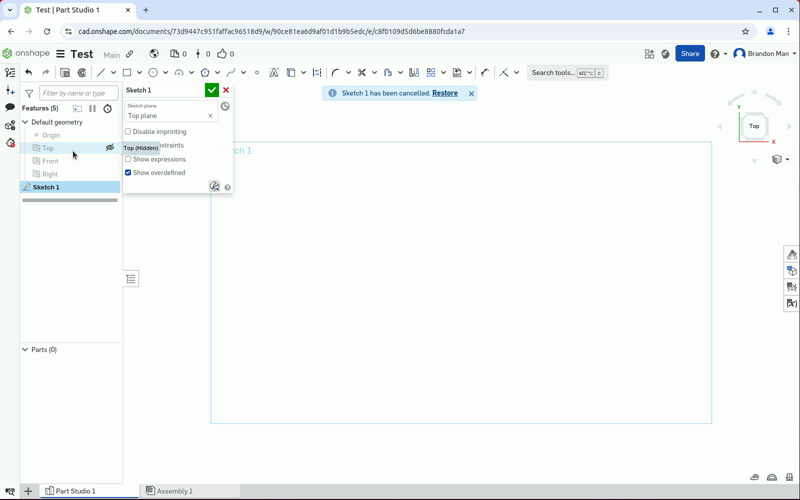
mouse_move(73, 352)
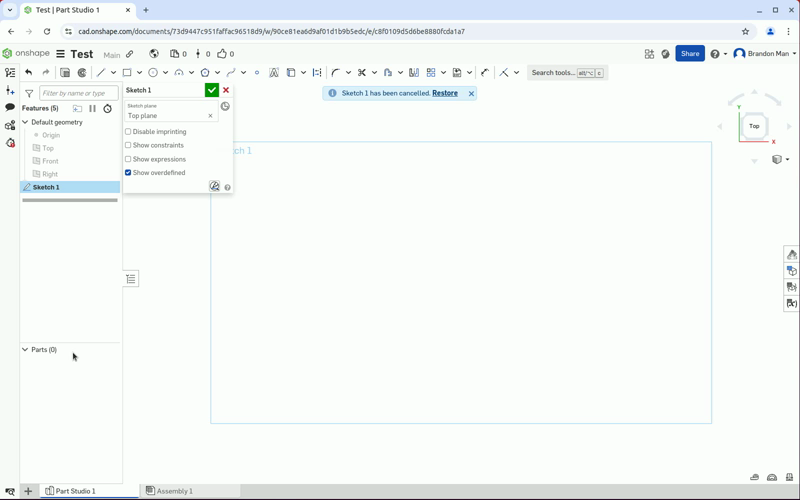
key(y)
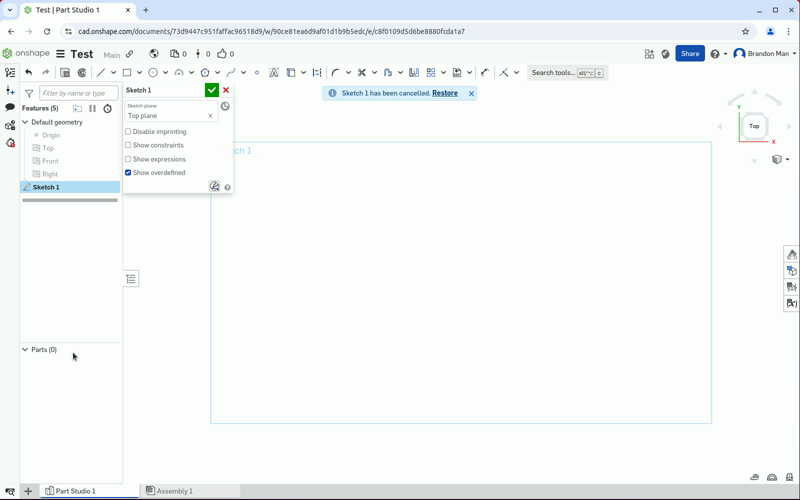
key(l)
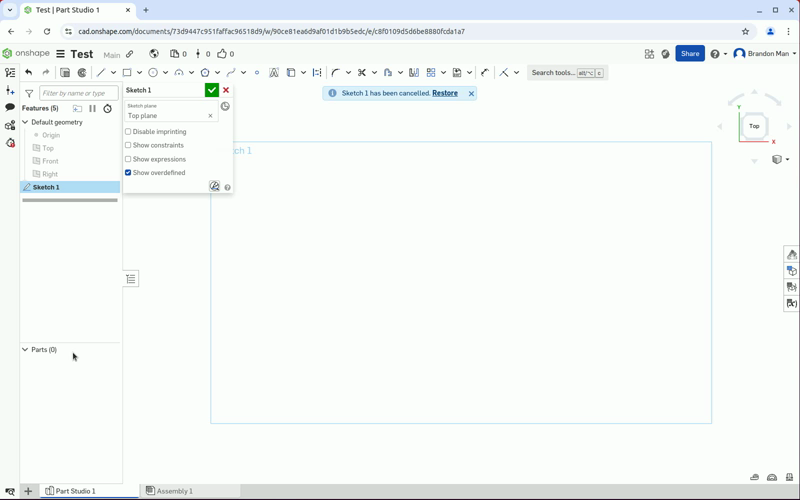
key_down(shift)
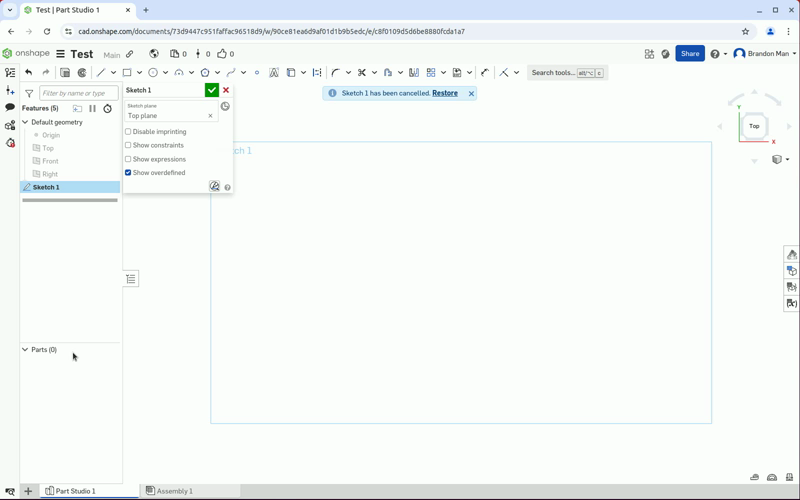
mouse_move(348, 373)
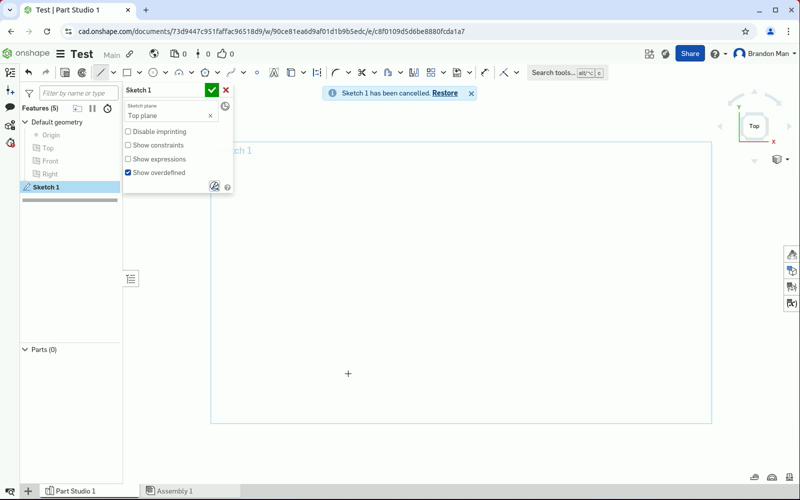
click(348, 373)
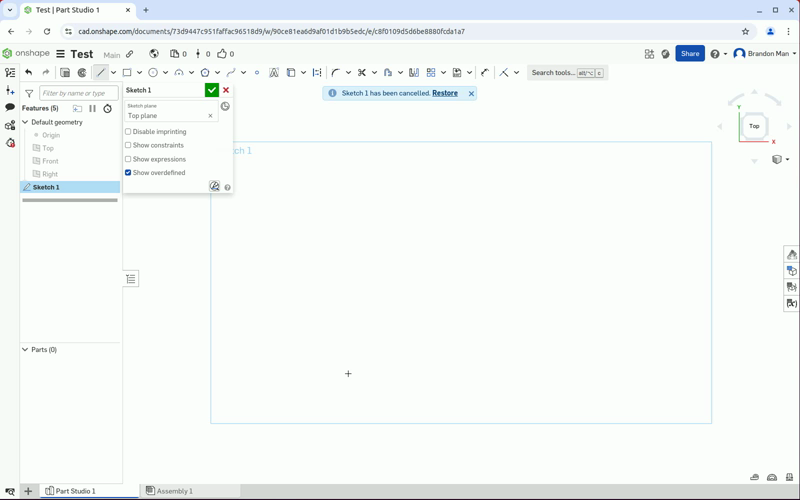
key_up(shift)
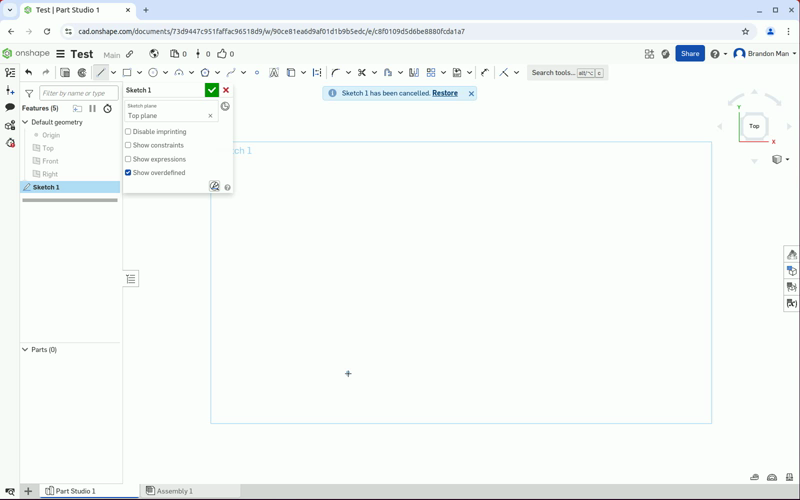
key_down(shift)
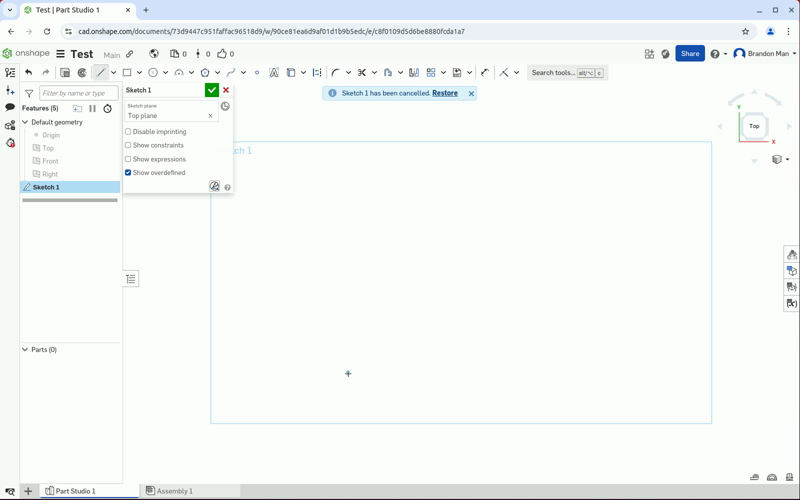
mouse_move(569, 373)
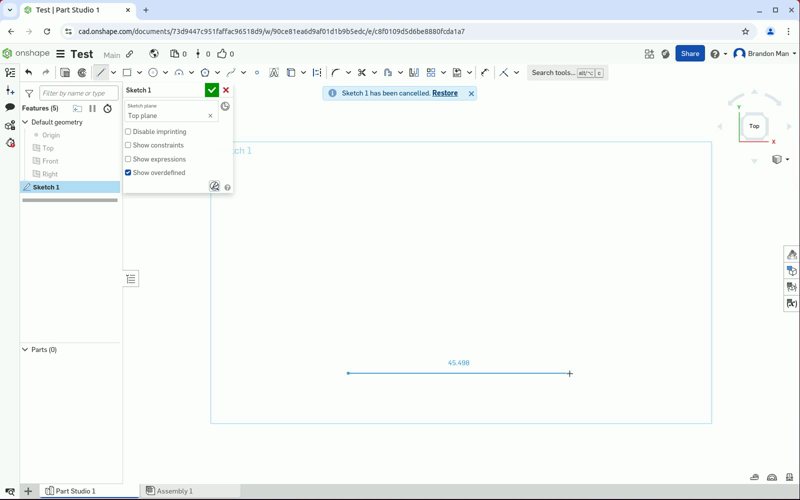
click(569, 373)
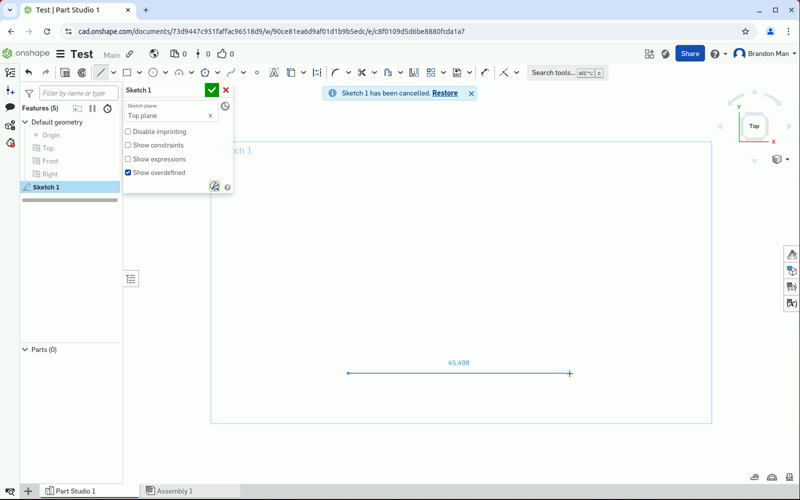
key_up(shift)
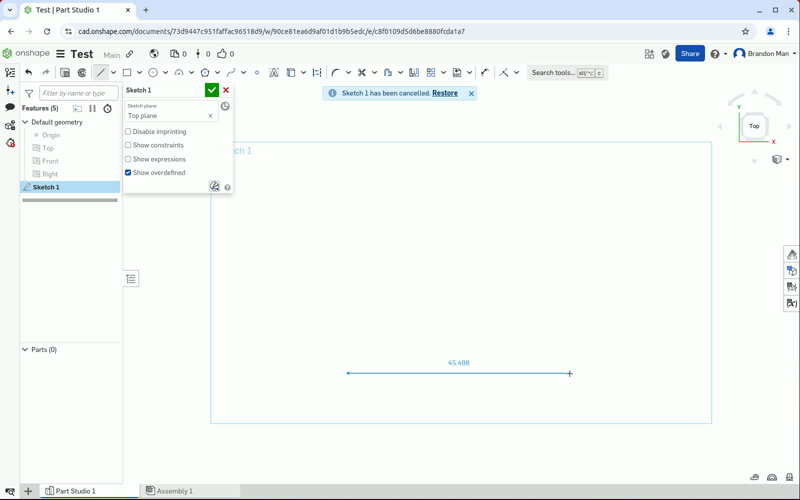
key_down(shift)
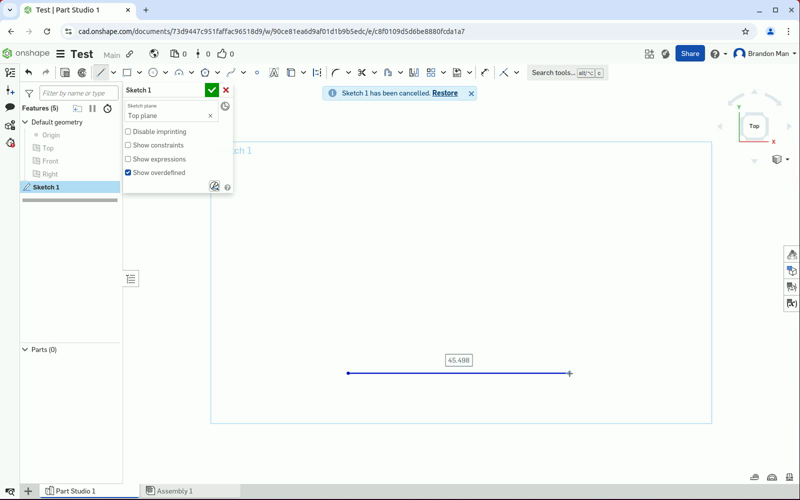
mouse_move(589, 373)
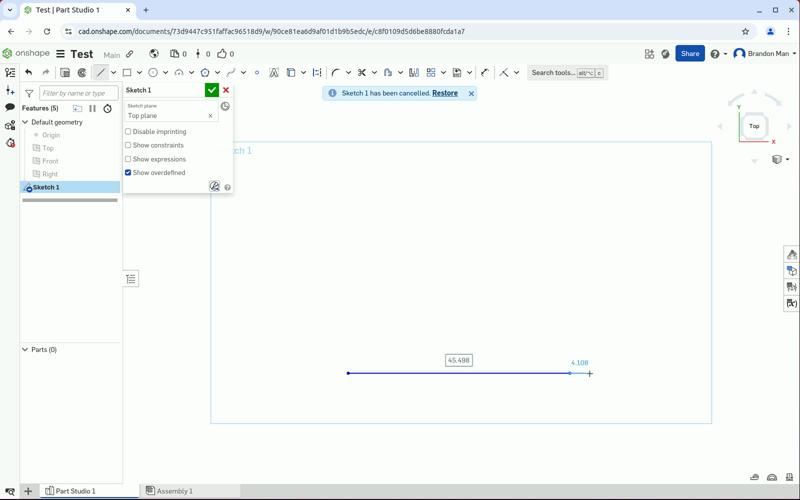
mouse_move(569, 333)
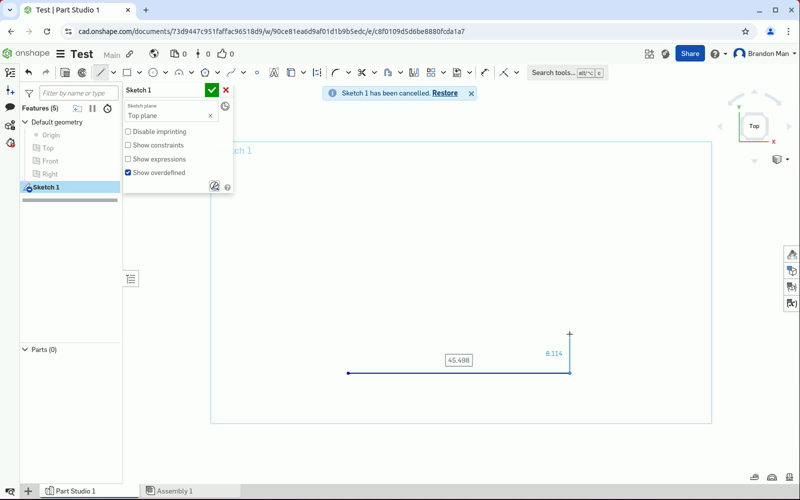
click(569, 333)
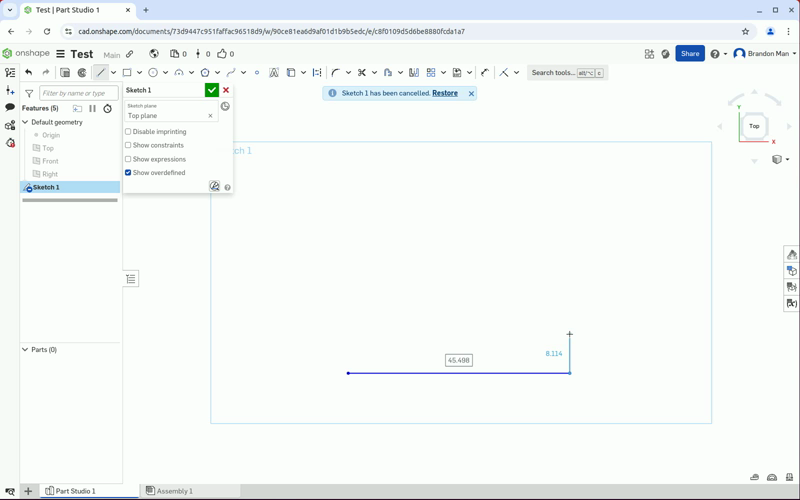
key_up(shift)
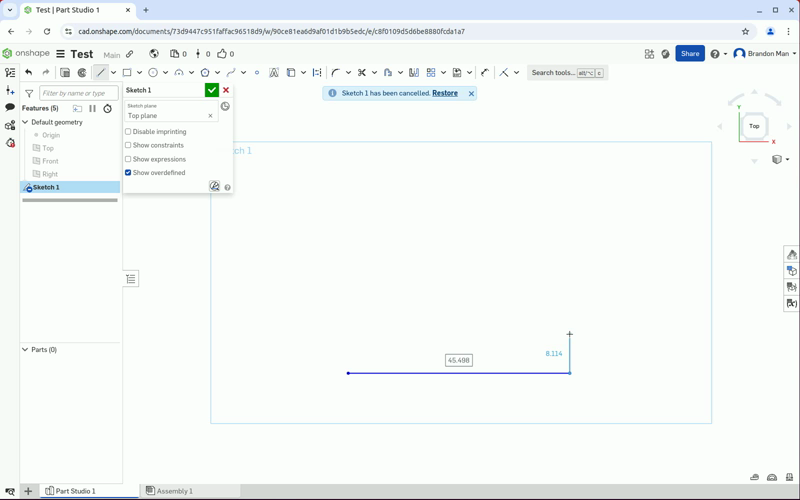
key_down(shift)
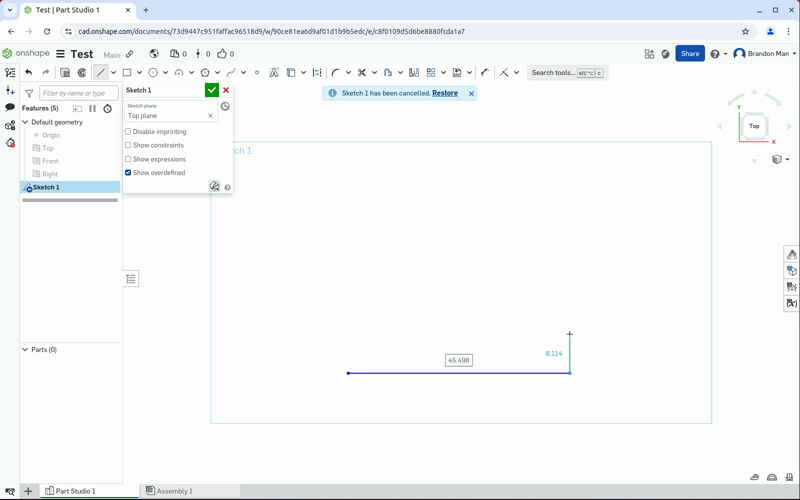
mouse_move(348, 333)
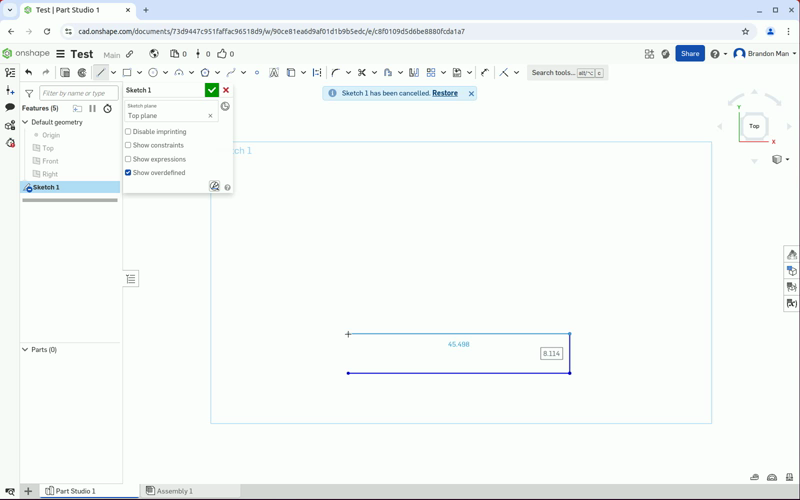
click(348, 333)
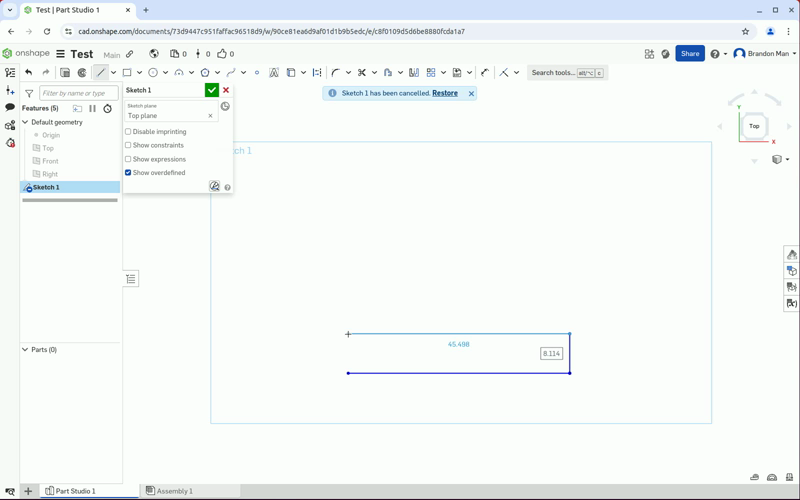
key_up(shift)
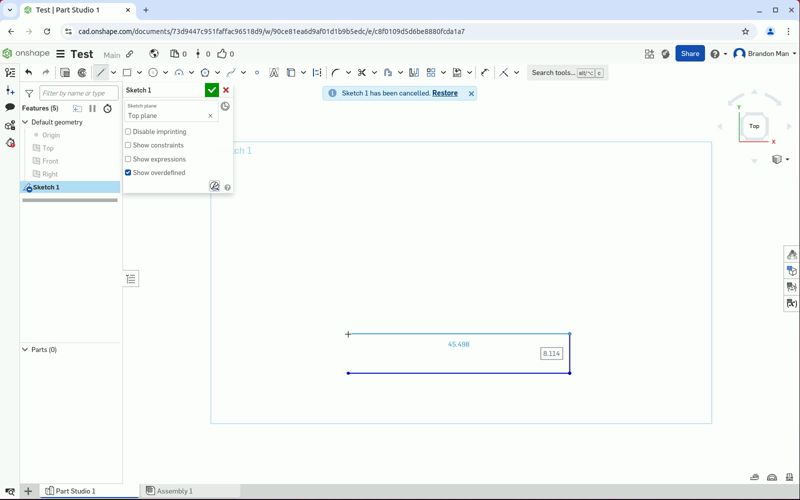
mouse_move(378, 333)
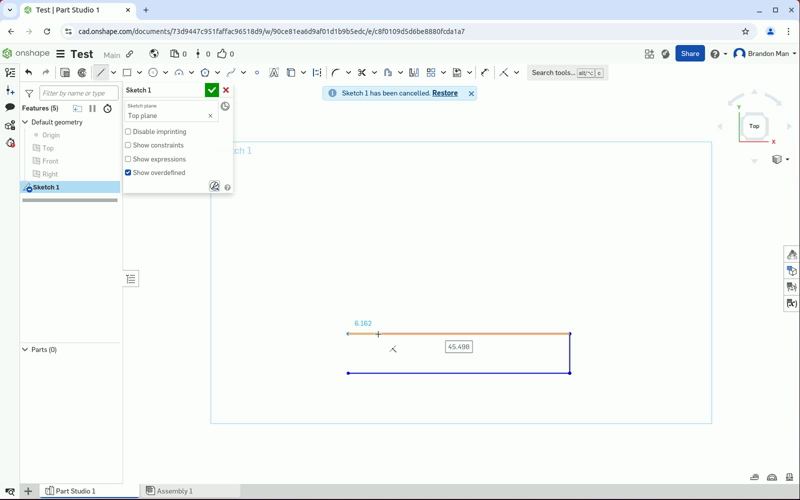
key_down(shift)
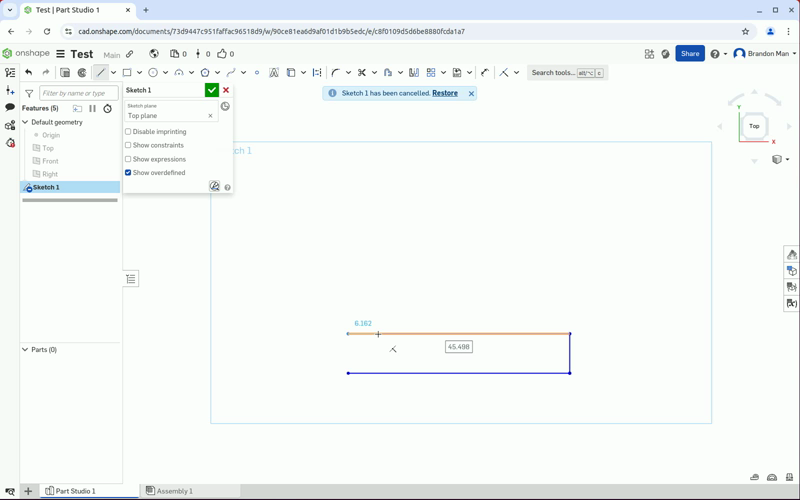
mouse_move(348, 373)
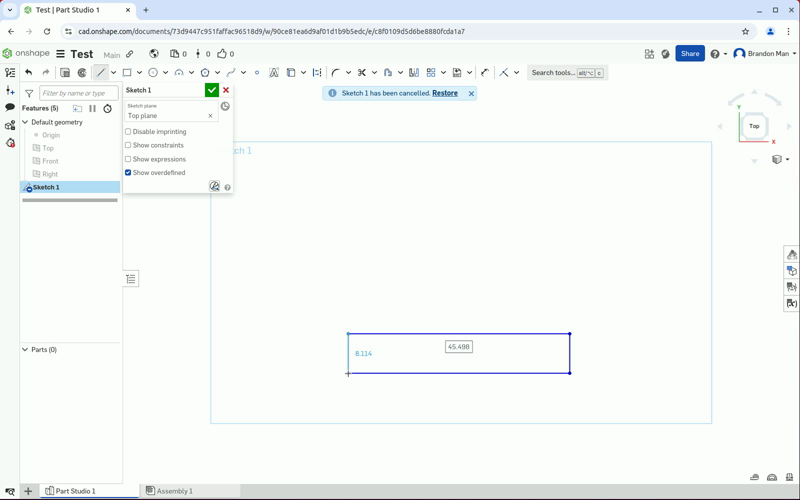
key_up(shift)
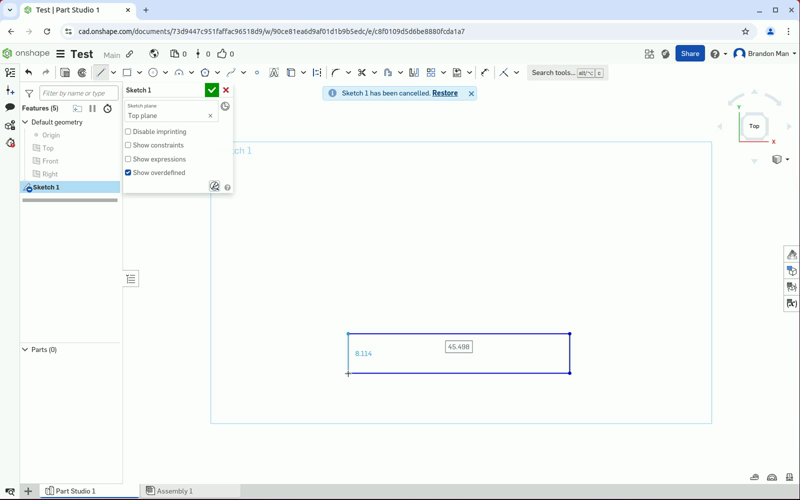
click(348, 373)
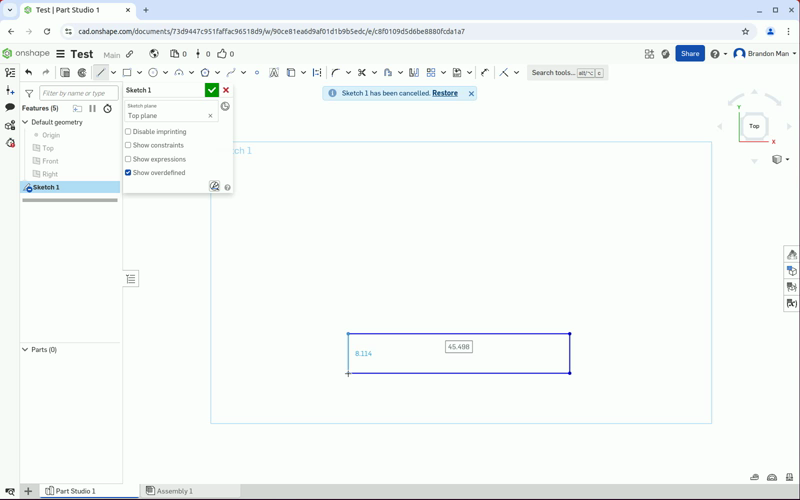
key(esc)
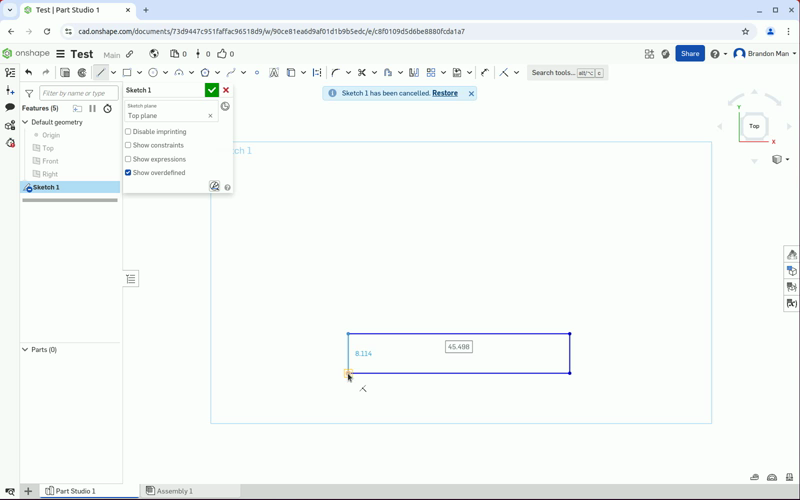
mouse_move(528, 346)
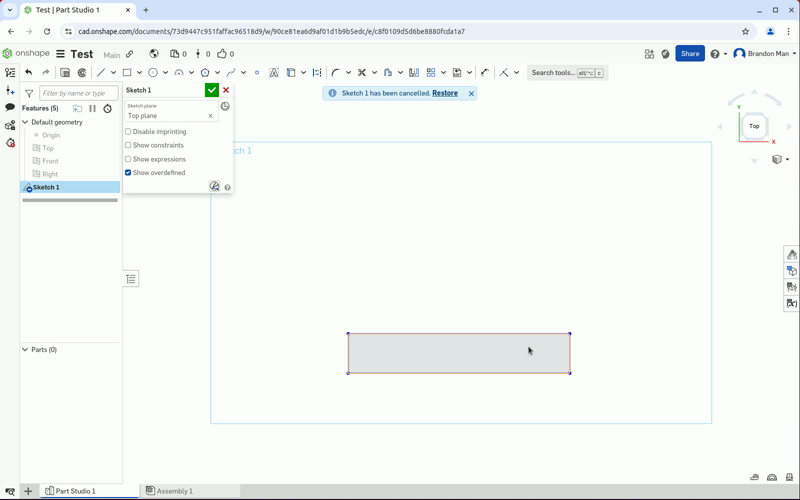
click(528, 346)
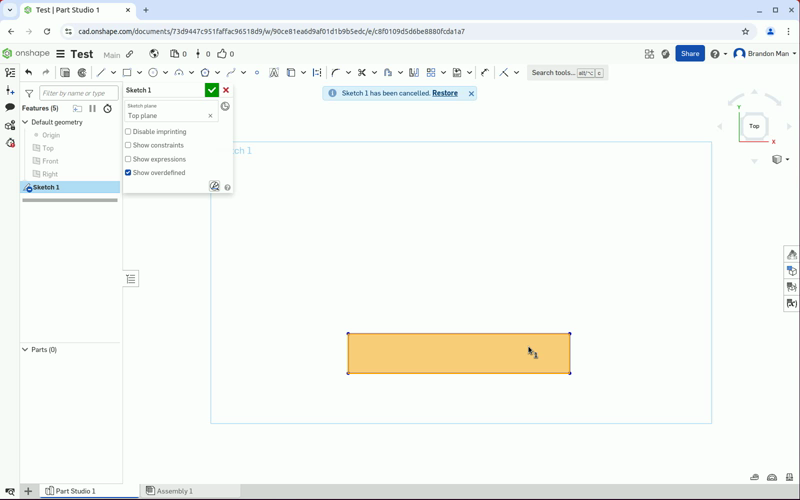
mouse_move(73, 352)
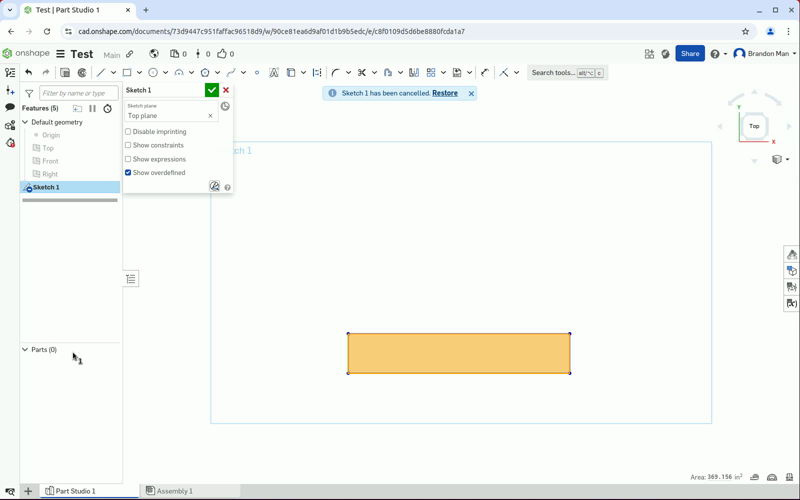
key(shift+y)
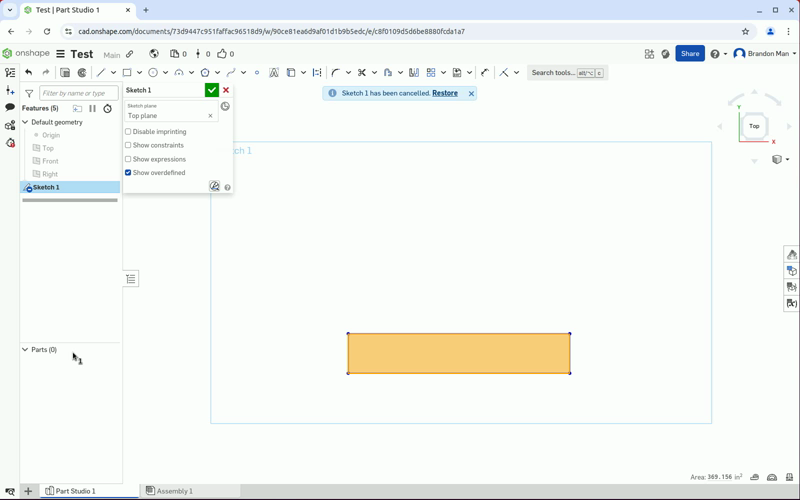
key(shift+e)
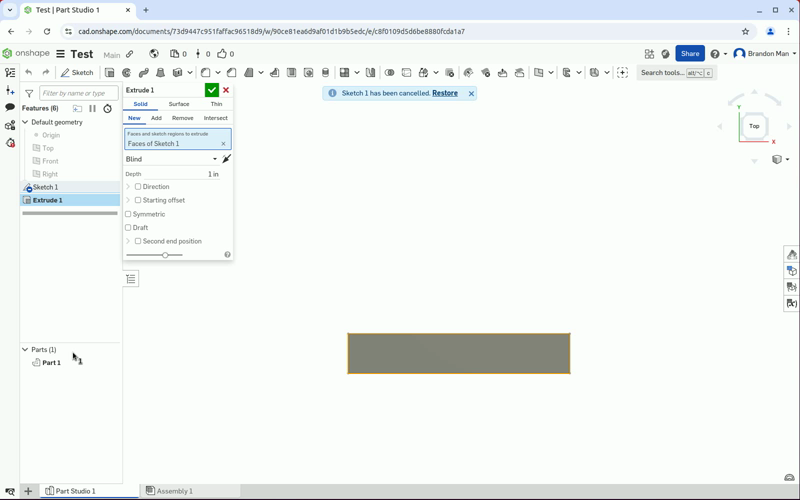
mouse_move(143, 106)
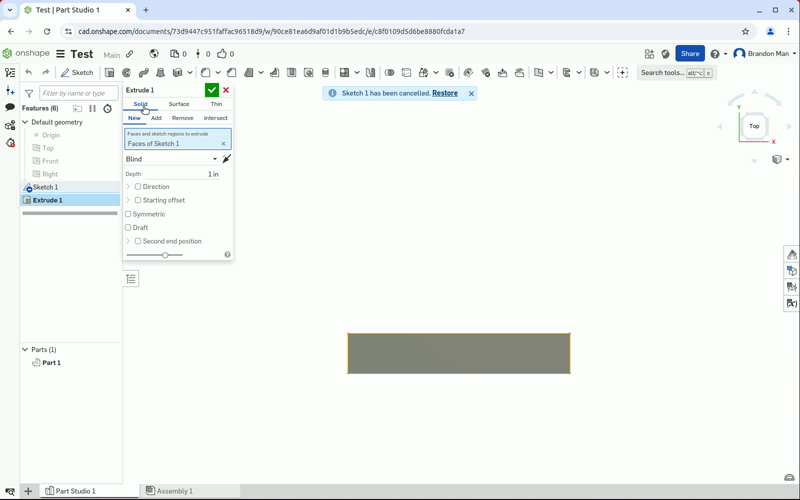
click(143, 106)
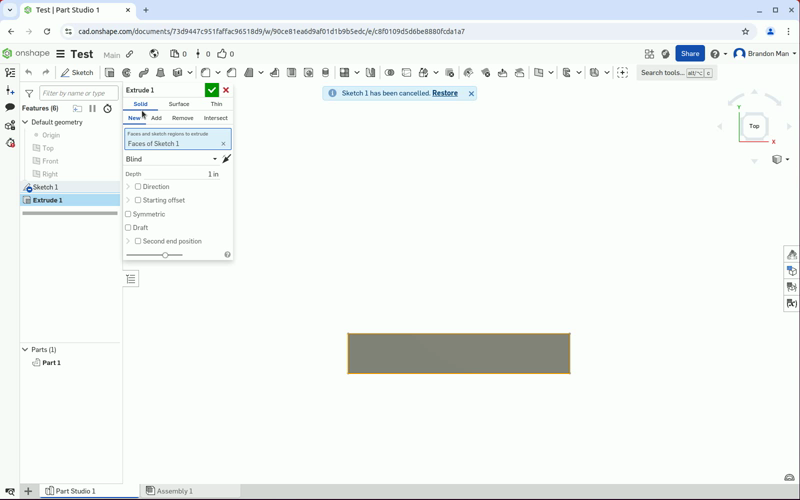
mouse_move(137, 120)
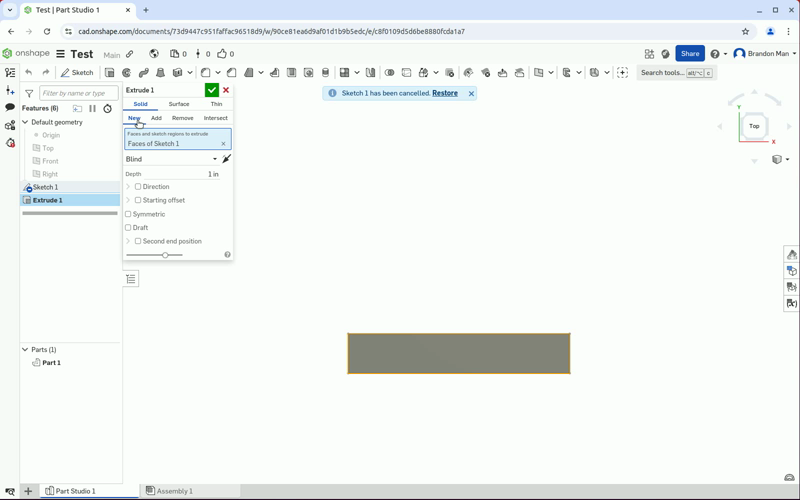
click(137, 120)
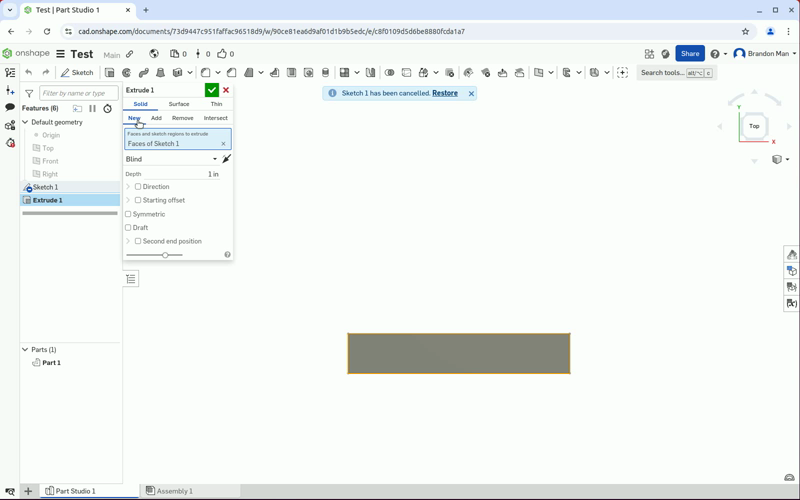
key(tab, 4)
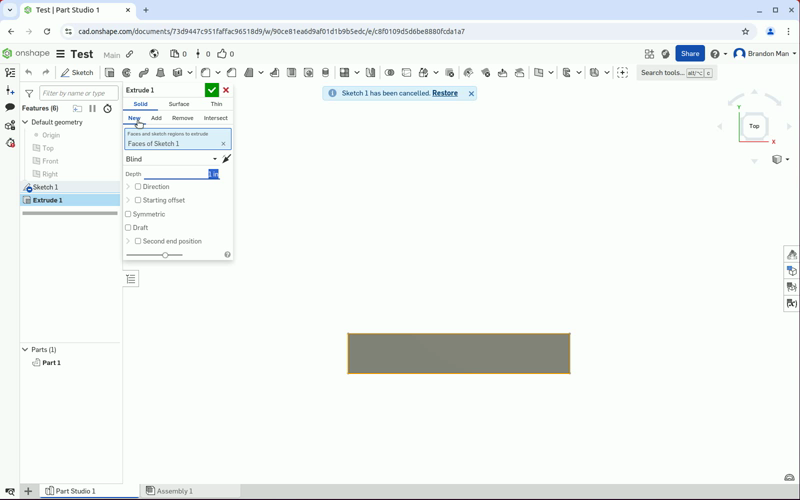
text(12.517)
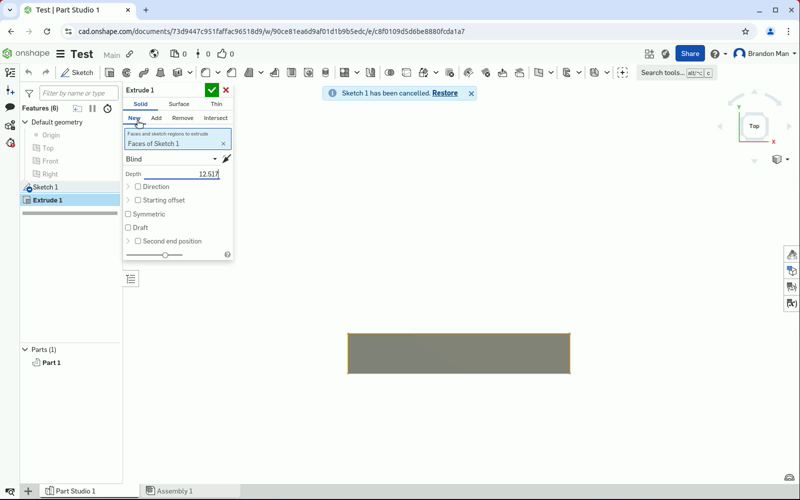
key(enter)
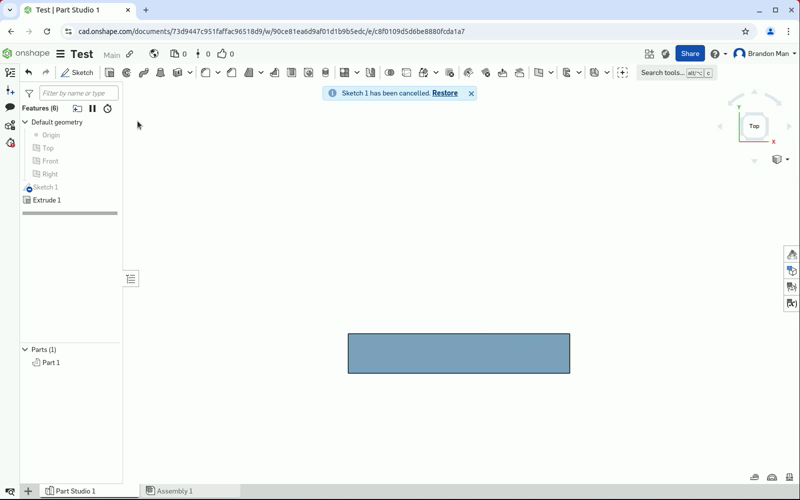
key(shift+h)
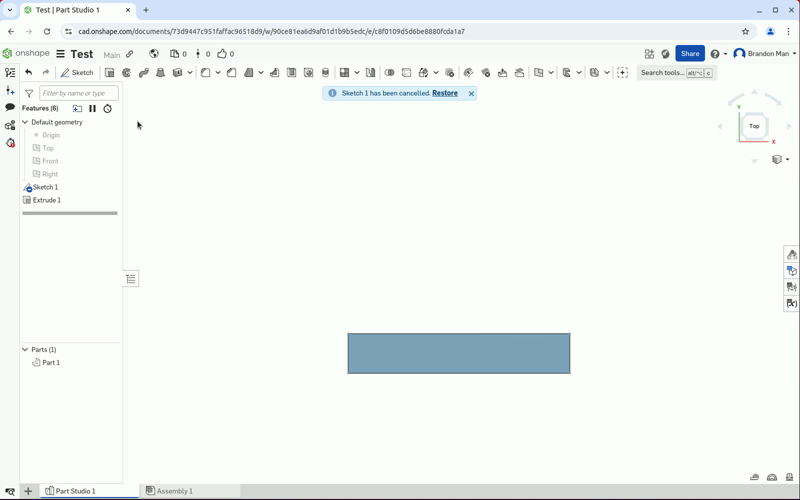
key(shift+h)
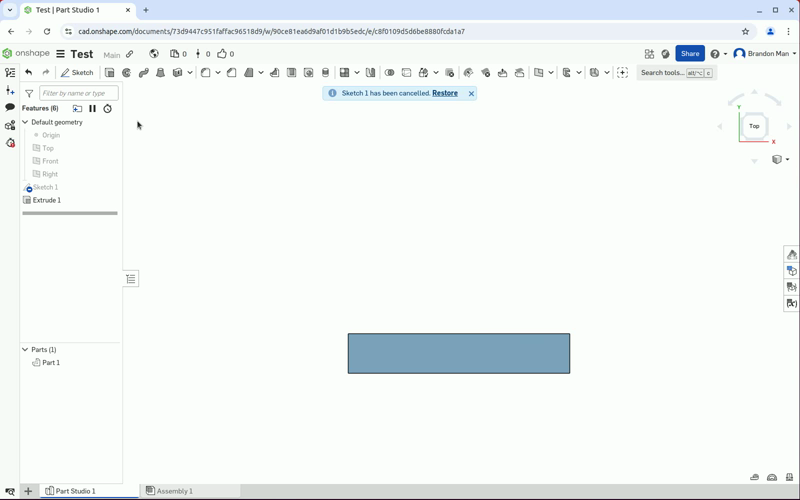
mouse_move(73, 189)
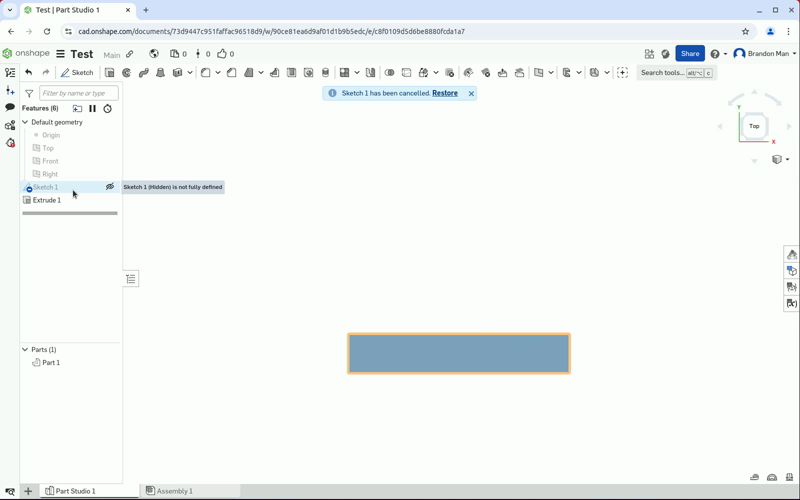
click(73, 189)
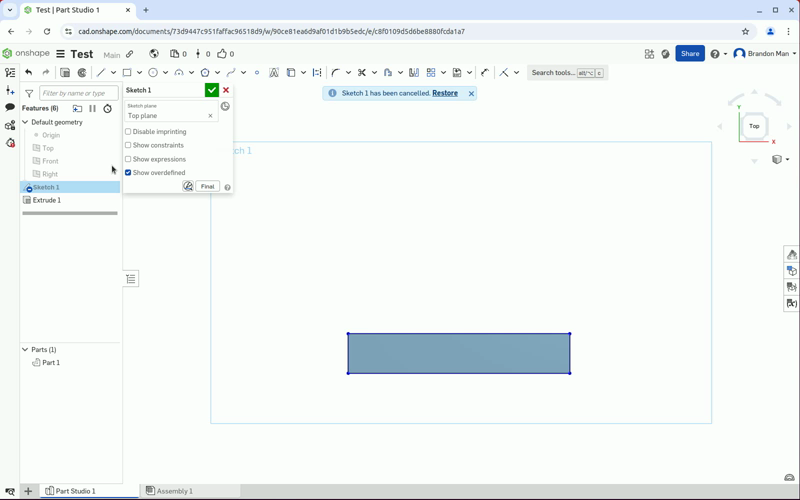
mouse_move(229, 92)
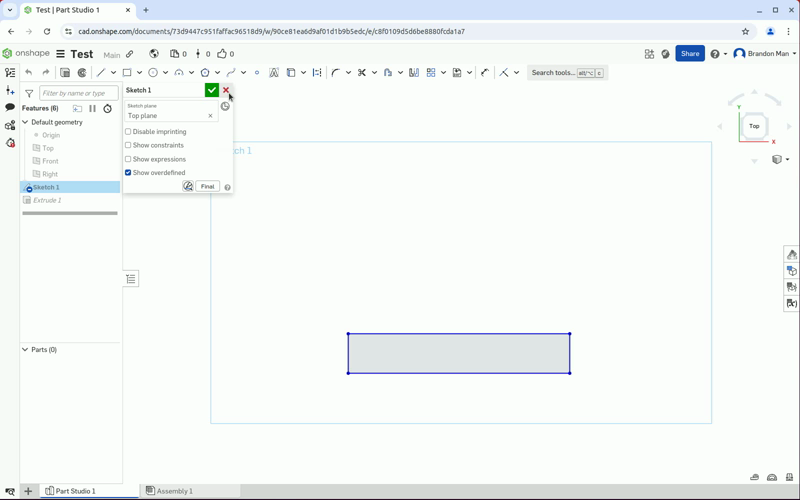
click(229, 92)
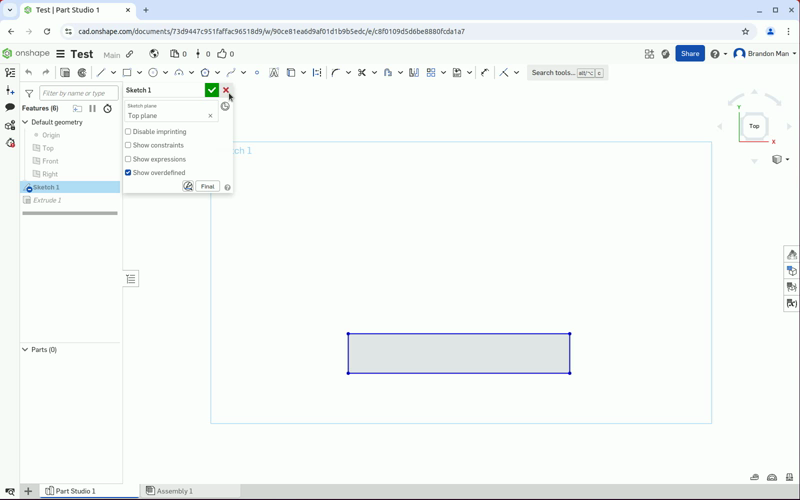
key(shift+s)
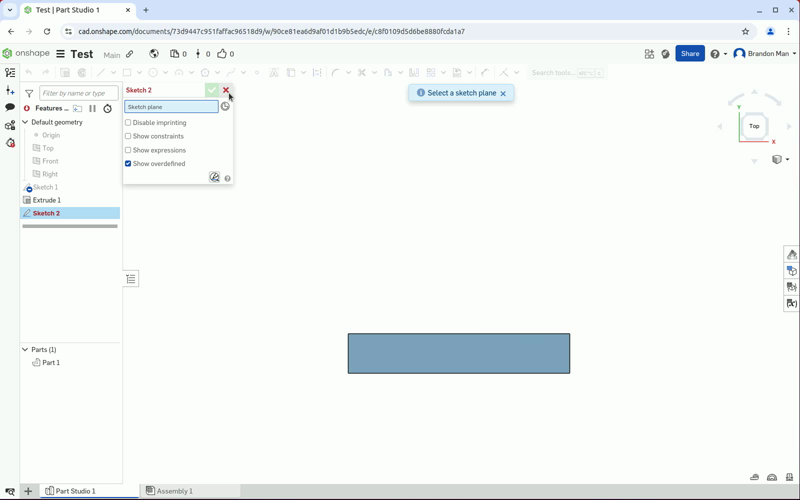
mouse_move(73, 150)
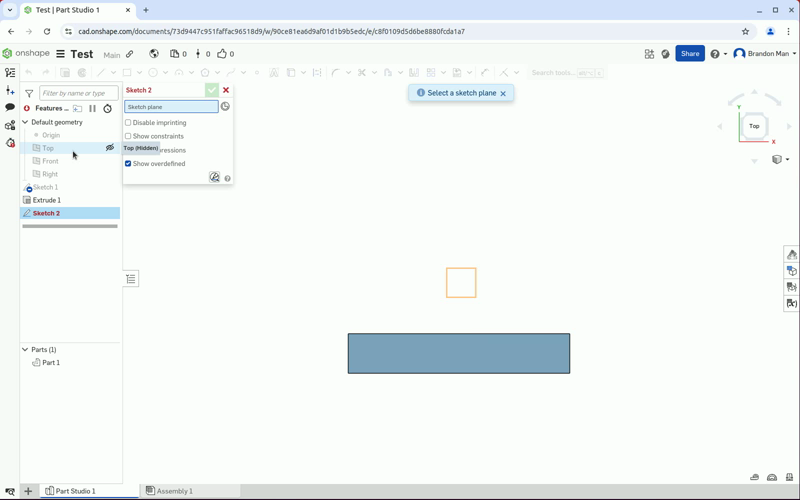
click(73, 150)
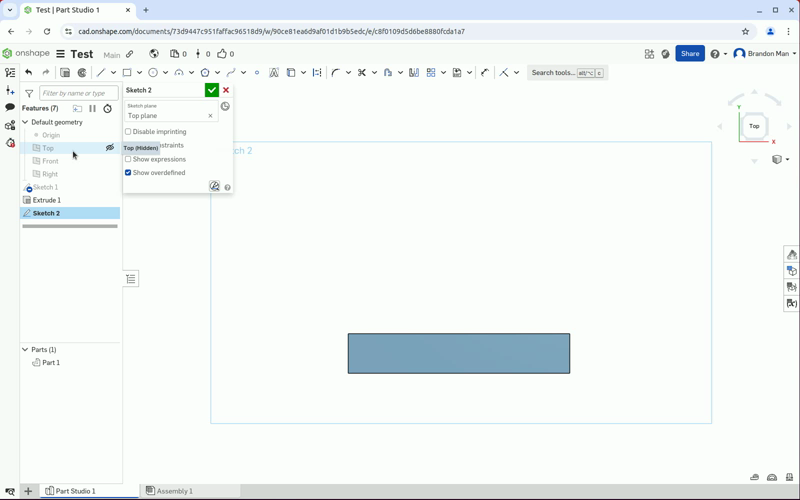
mouse_move(73, 352)
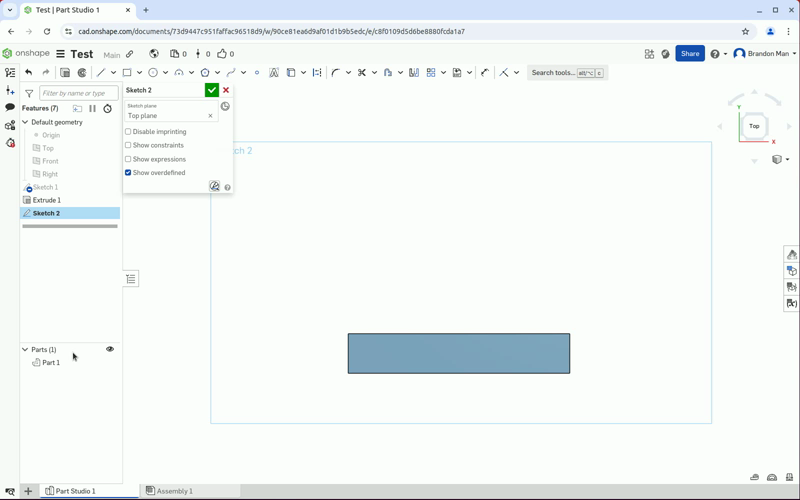
key(y)
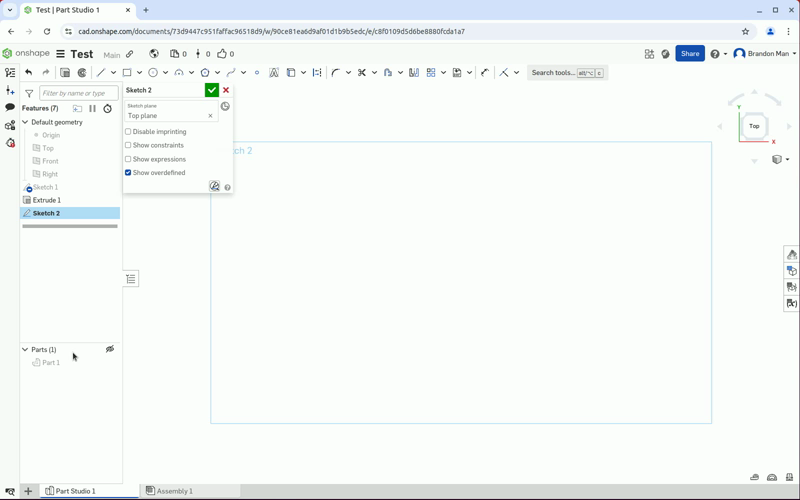
key(l)
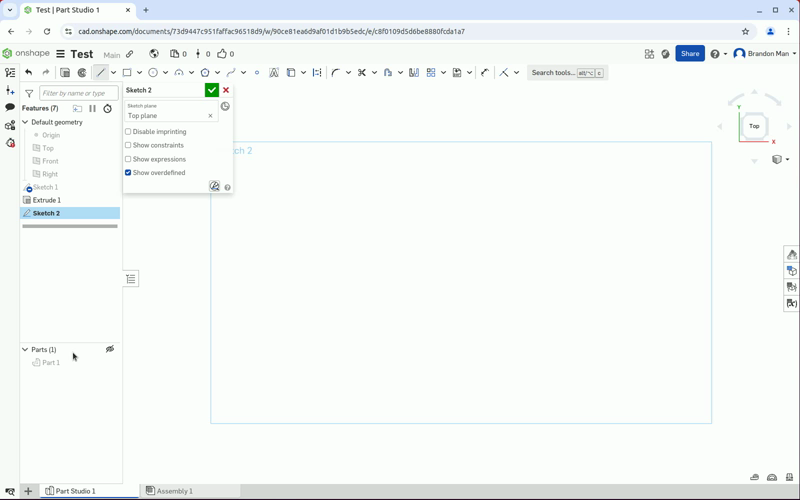
key_down(shift)
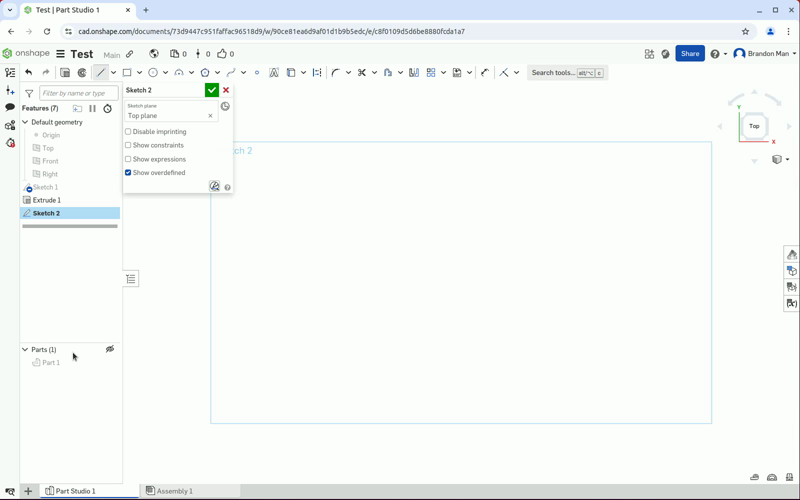
mouse_move(348, 333)
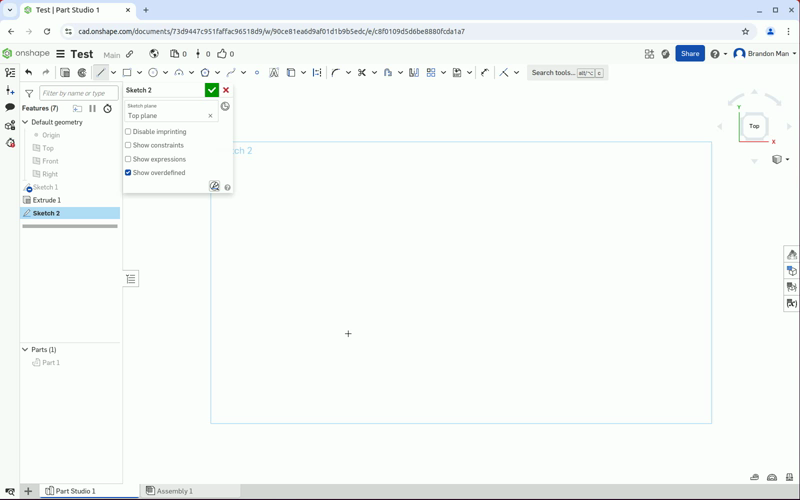
click(348, 333)
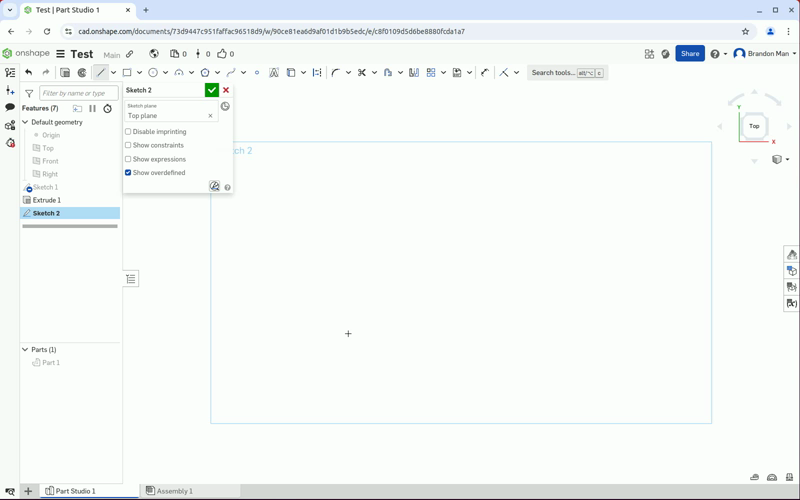
key_up(shift)
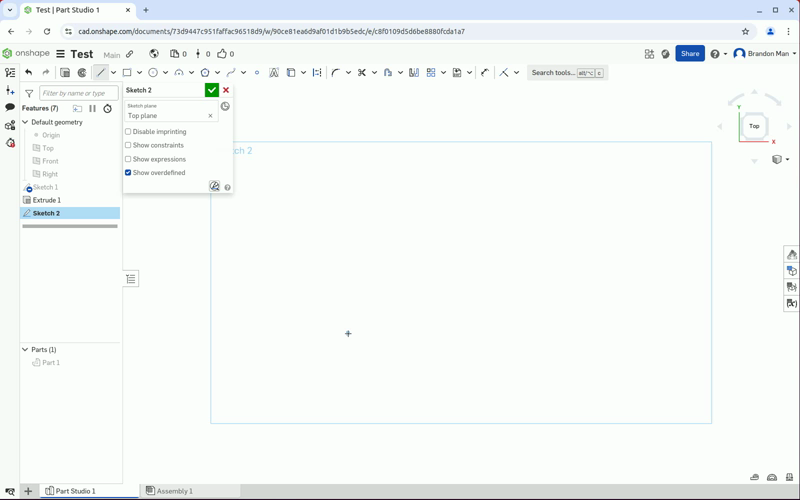
key_down(shift)
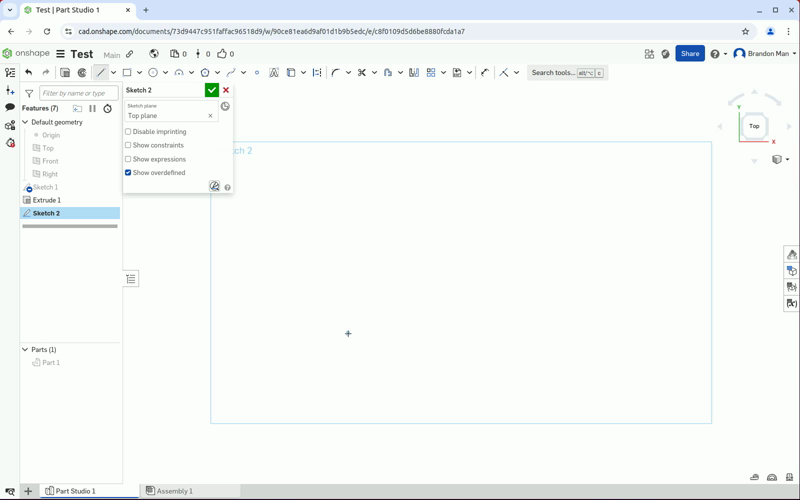
mouse_move(569, 333)
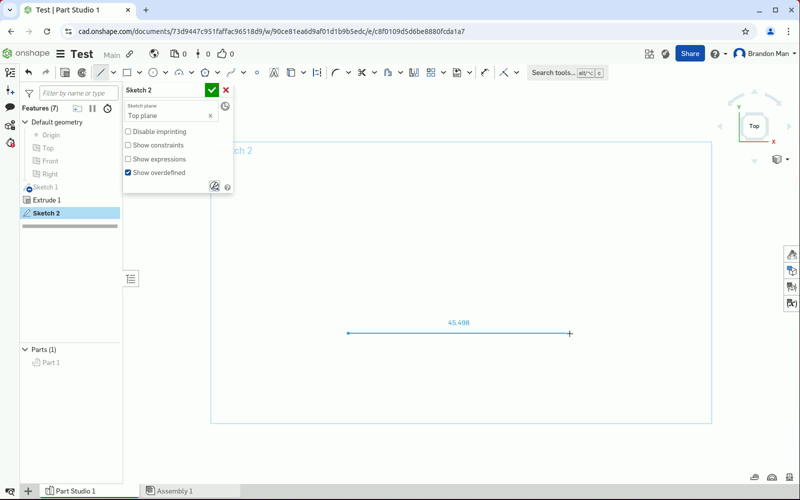
click(569, 333)
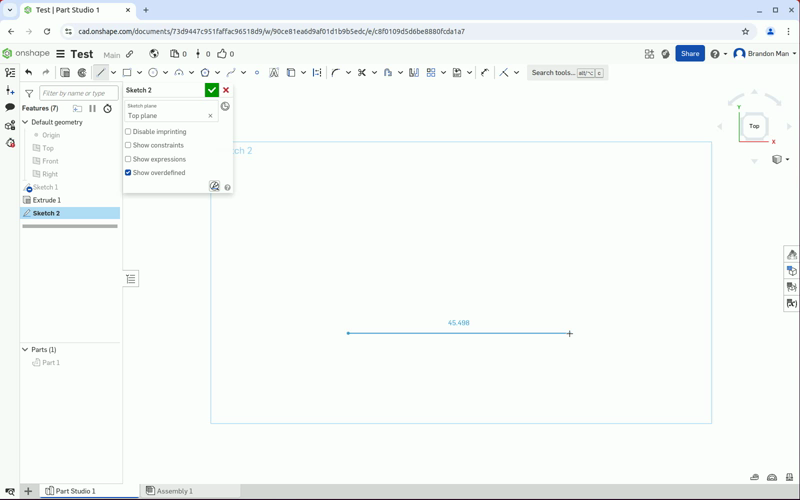
key_up(shift)
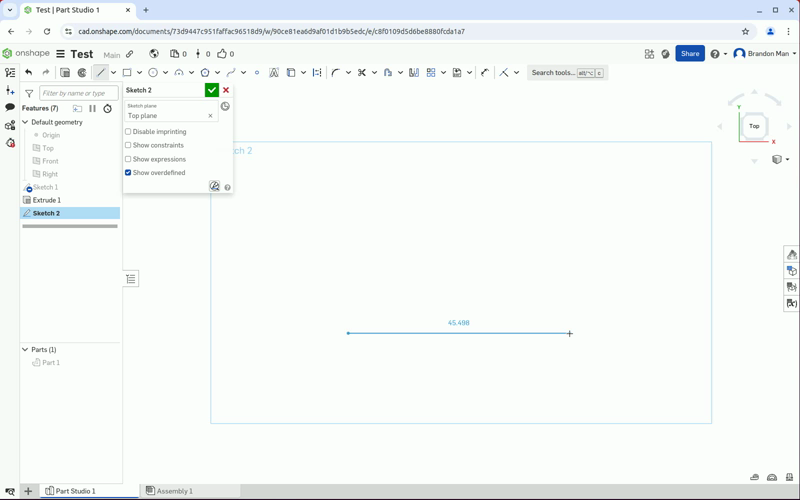
key_down(shift)
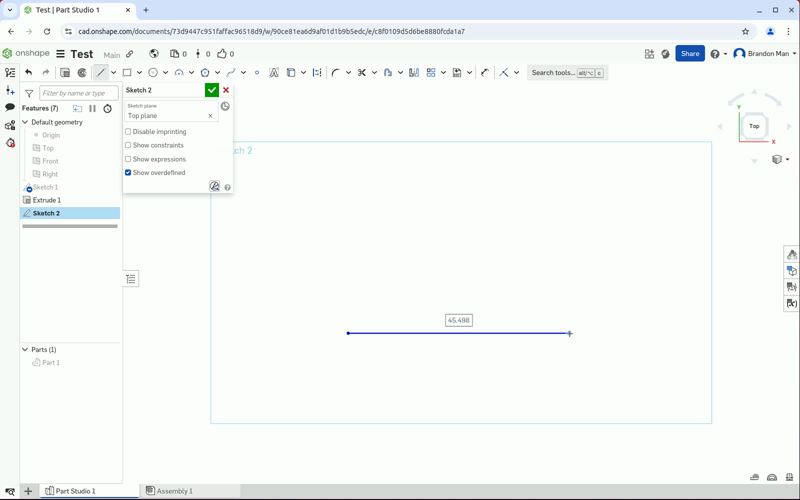
mouse_move(589, 333)
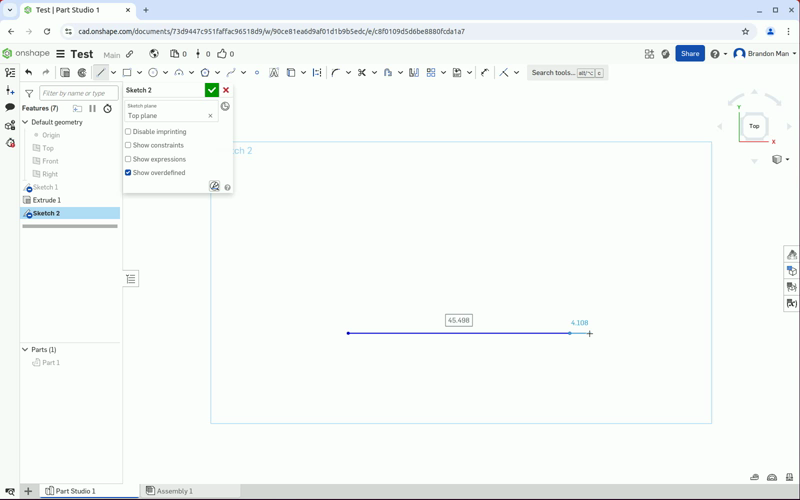
mouse_move(569, 309)
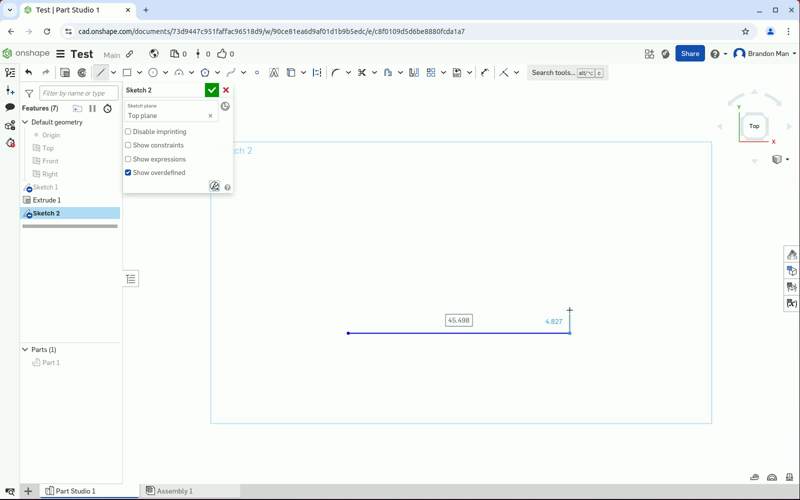
click(569, 309)
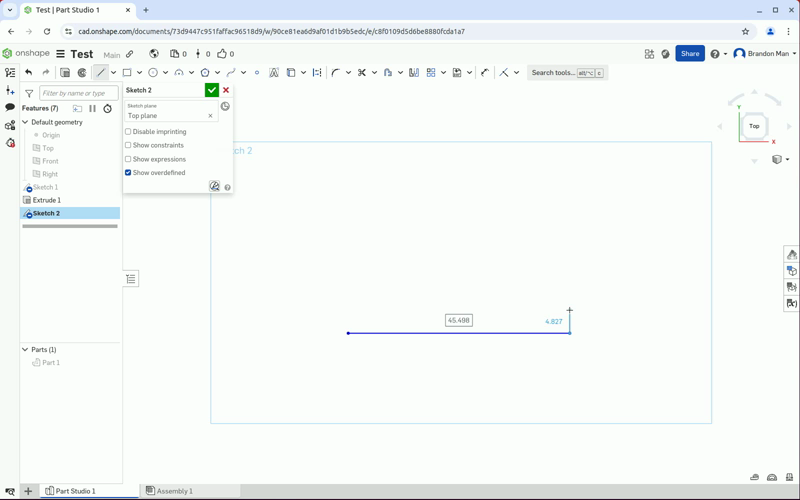
key_up(shift)
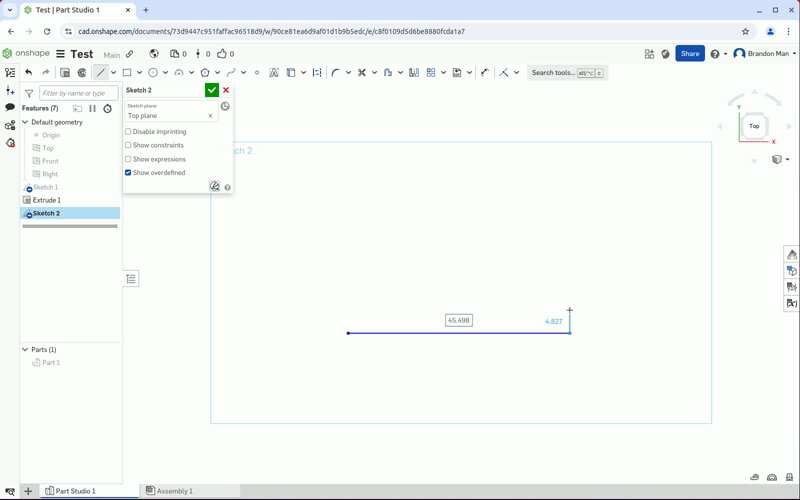
key_down(shift)
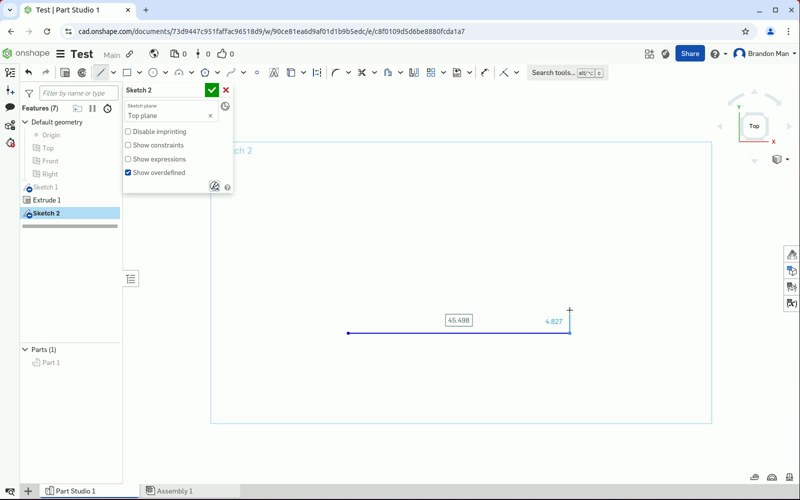
mouse_move(348, 309)
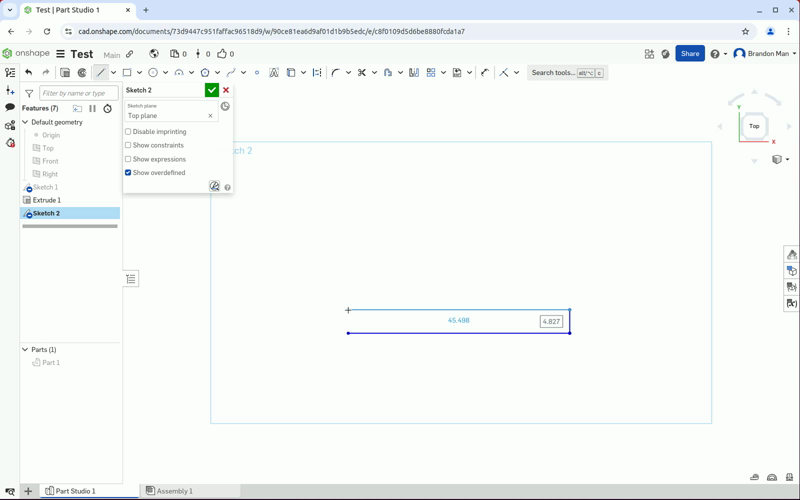
click(348, 309)
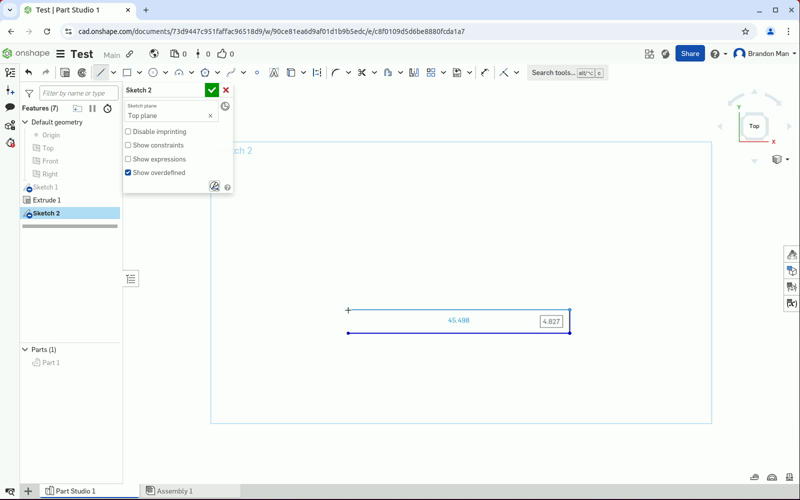
key_up(shift)
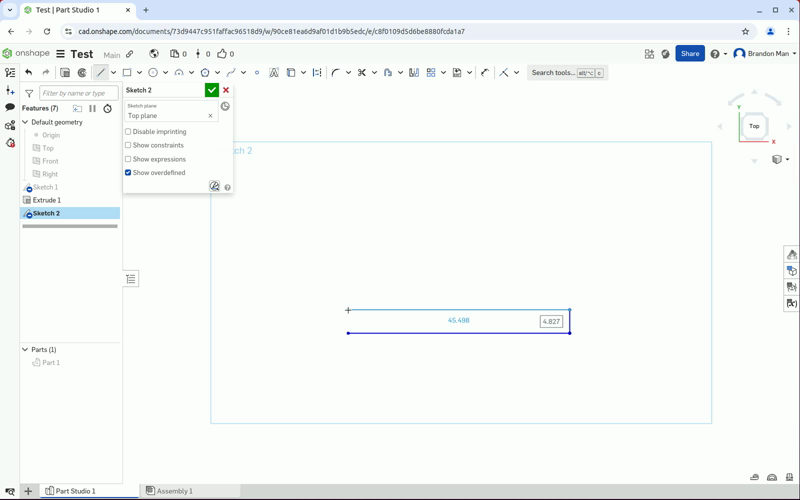
mouse_move(378, 309)
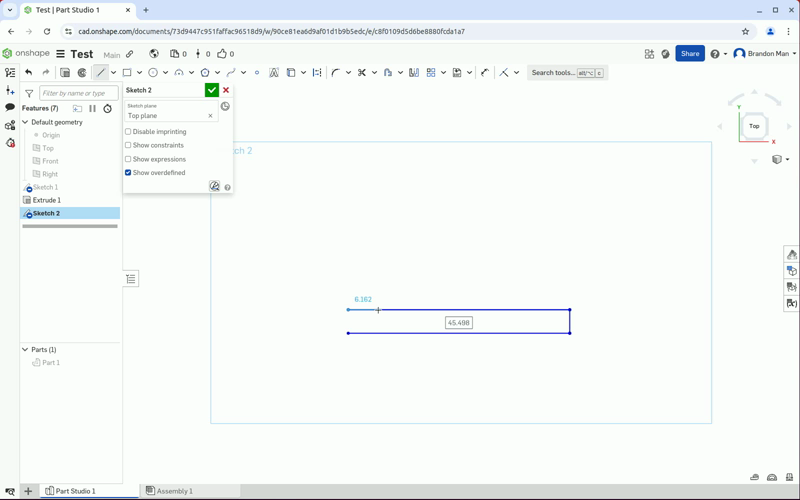
key_down(shift)
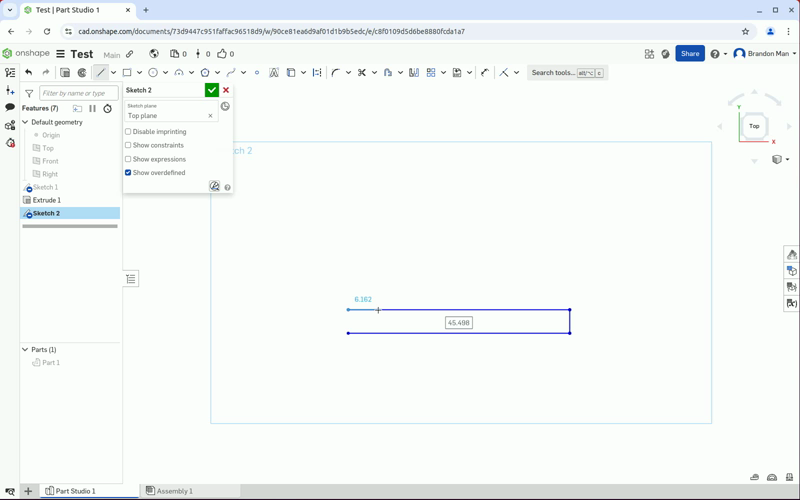
mouse_move(348, 333)
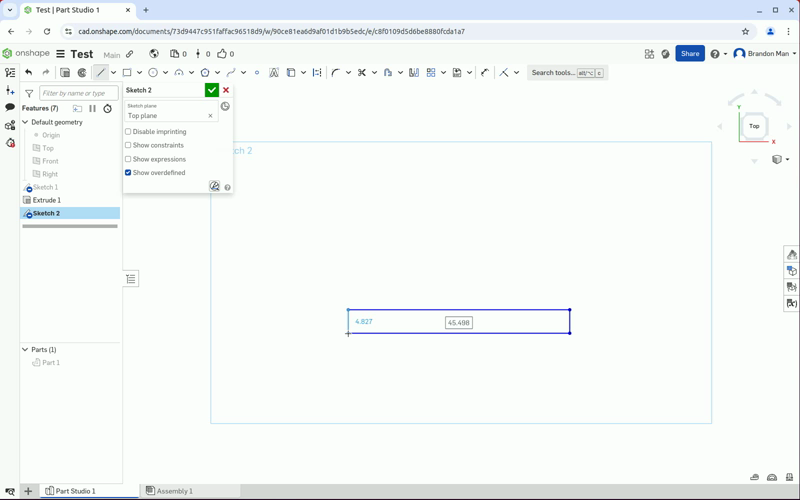
key_up(shift)
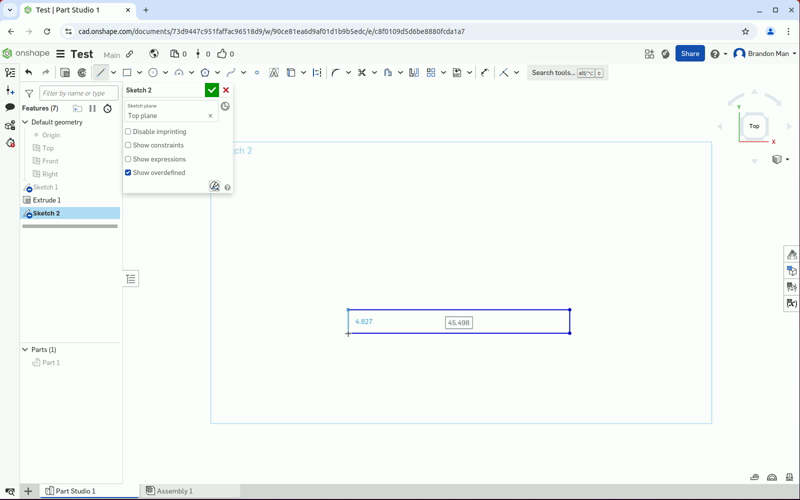
click(348, 333)
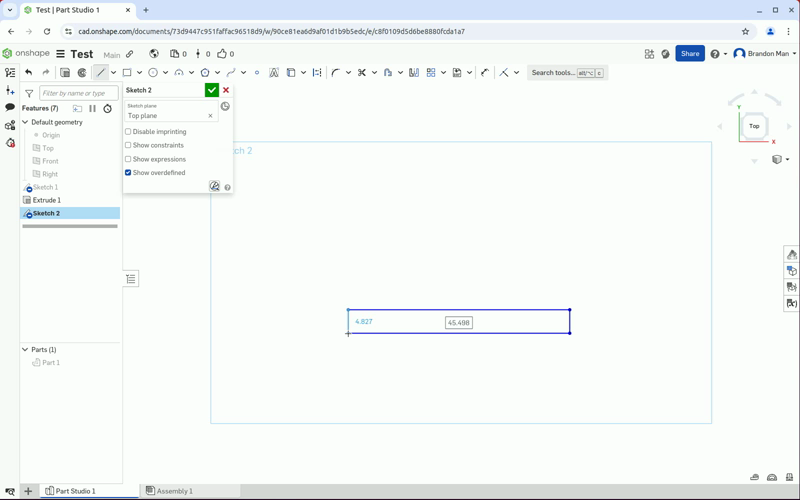
key(esc)
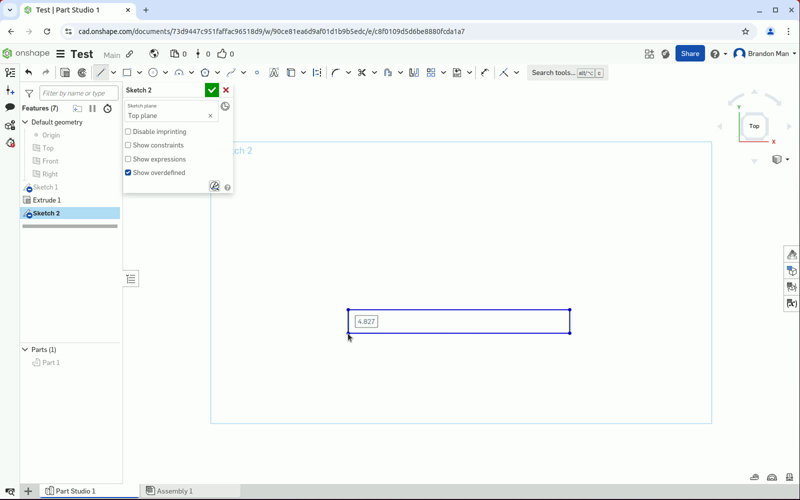
mouse_move(474, 317)
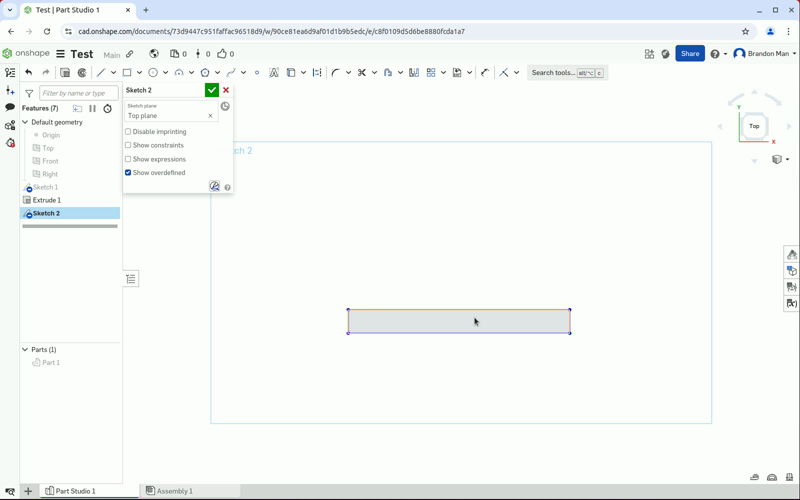
click(474, 317)
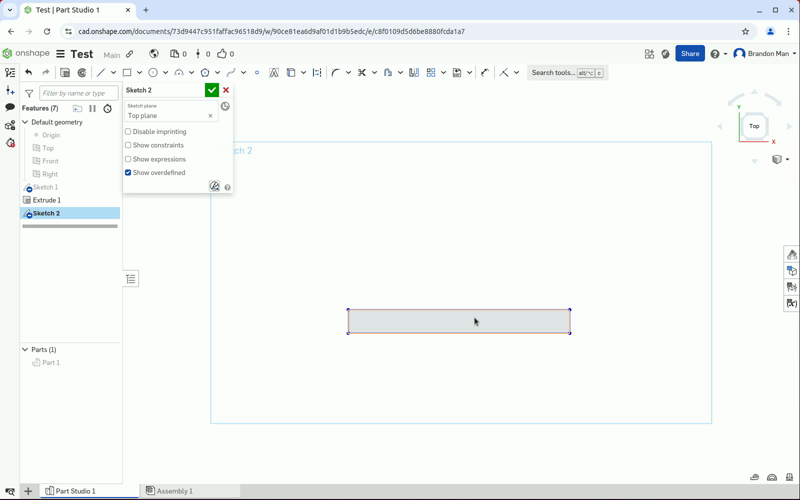
mouse_move(73, 352)
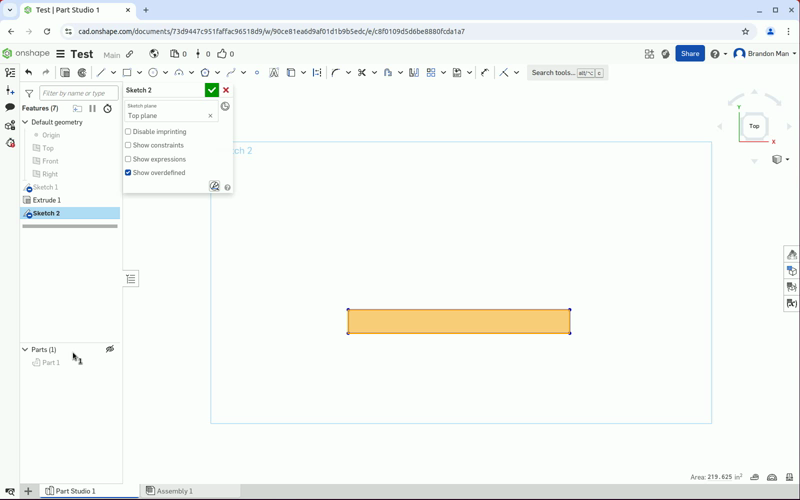
key(shift+y)
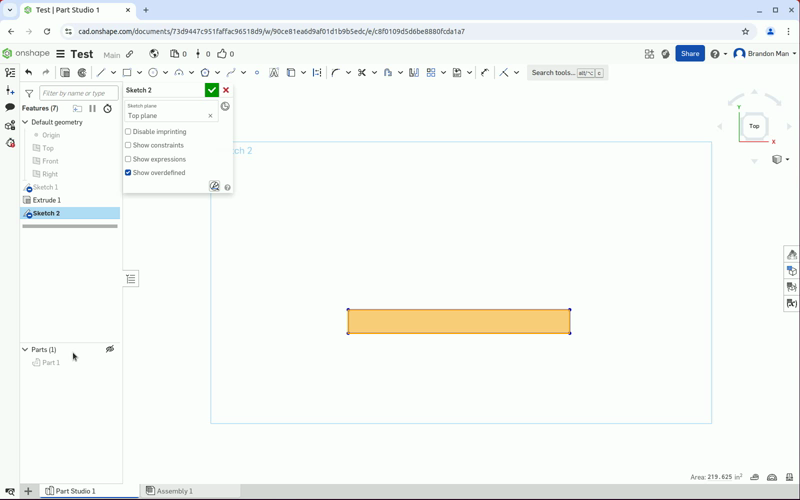
key(shift+e)
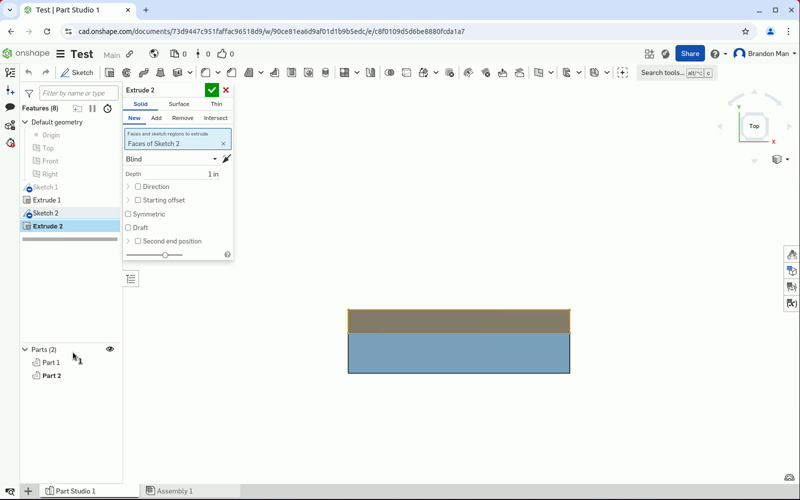
mouse_move(143, 106)
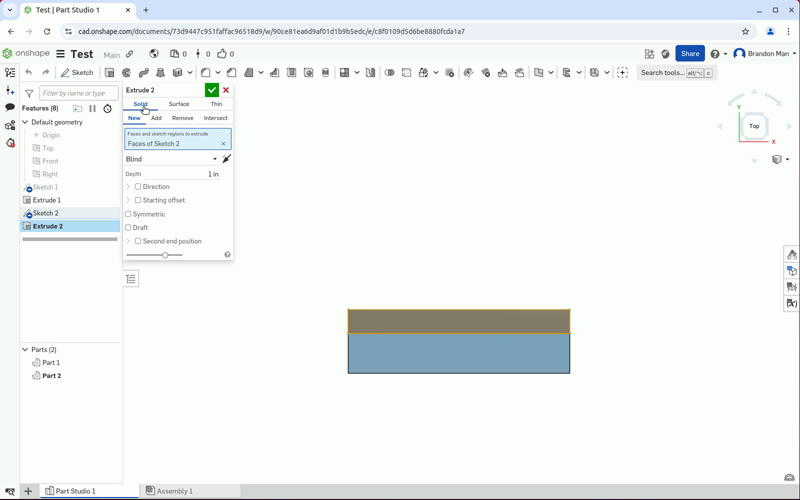
click(143, 106)
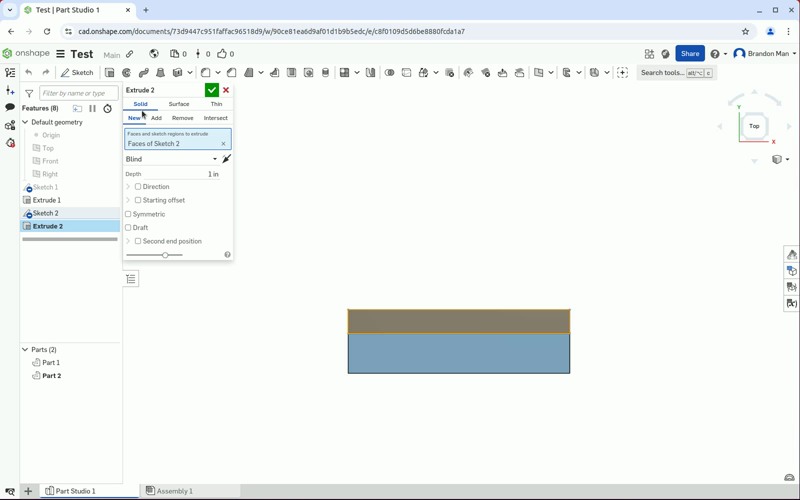
mouse_move(137, 120)
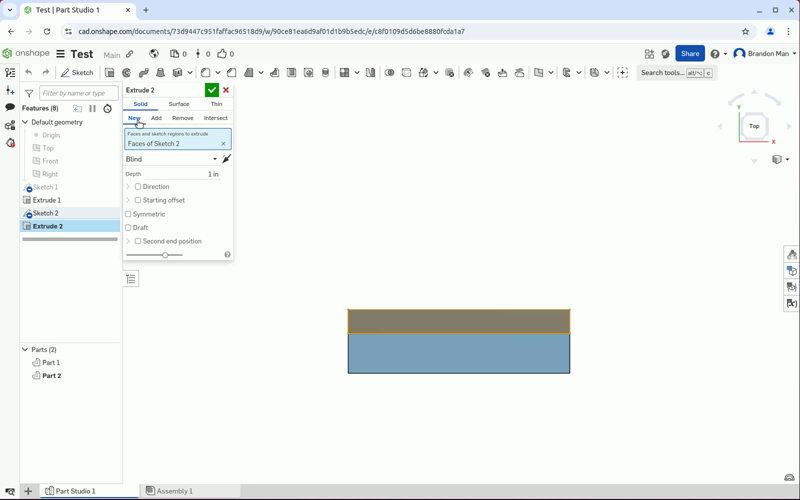
click(137, 120)
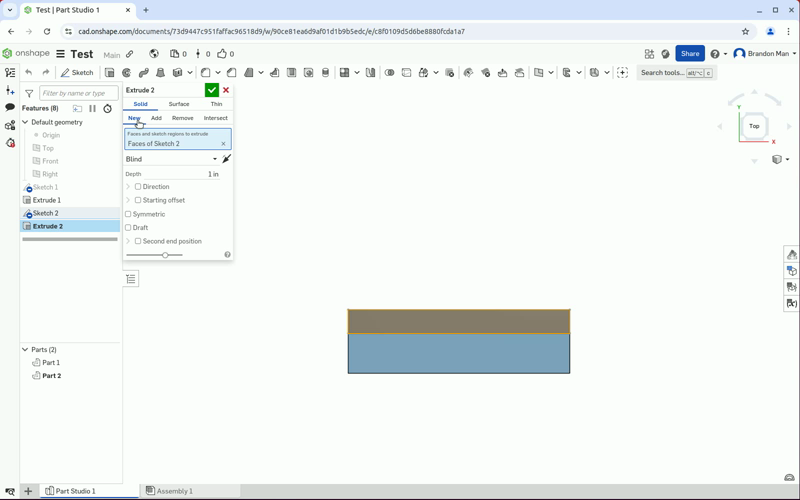
key(tab, 4)
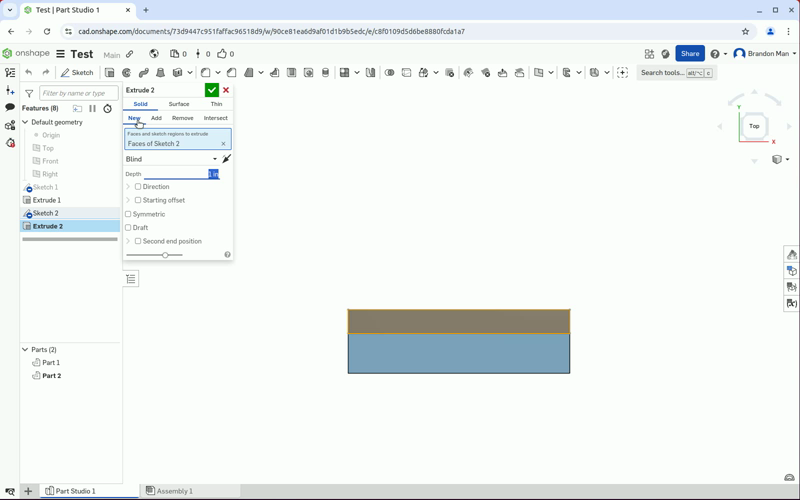
text(12.517)
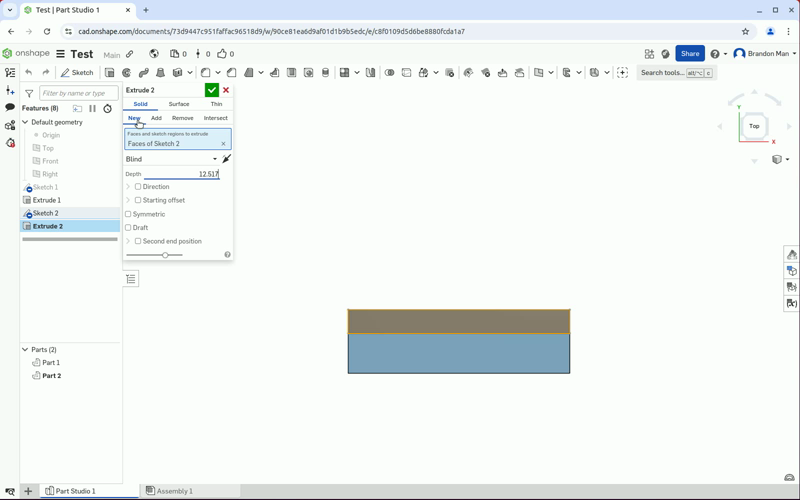
key(enter)
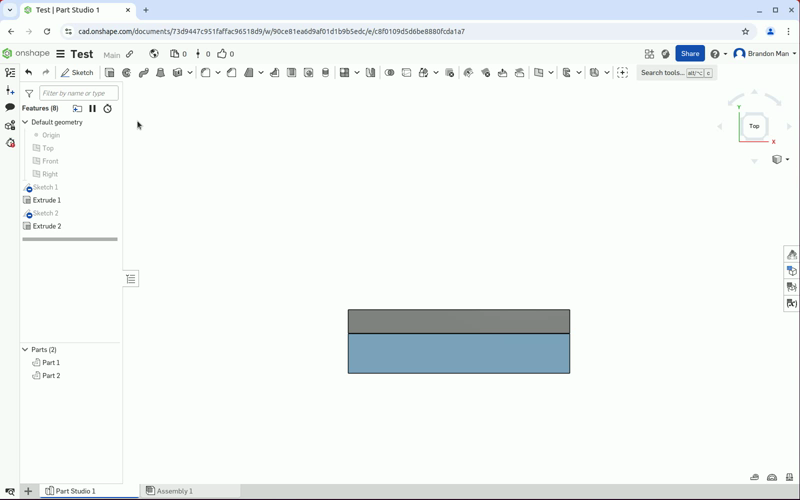
key(shift+h)
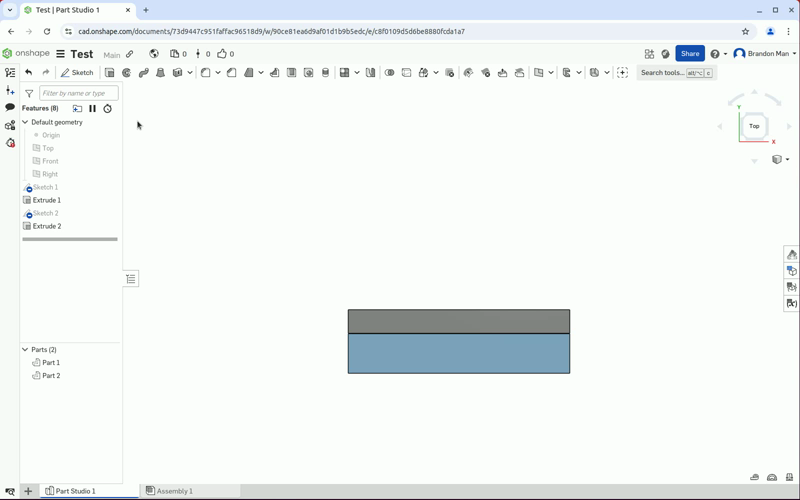
key(shift+h)
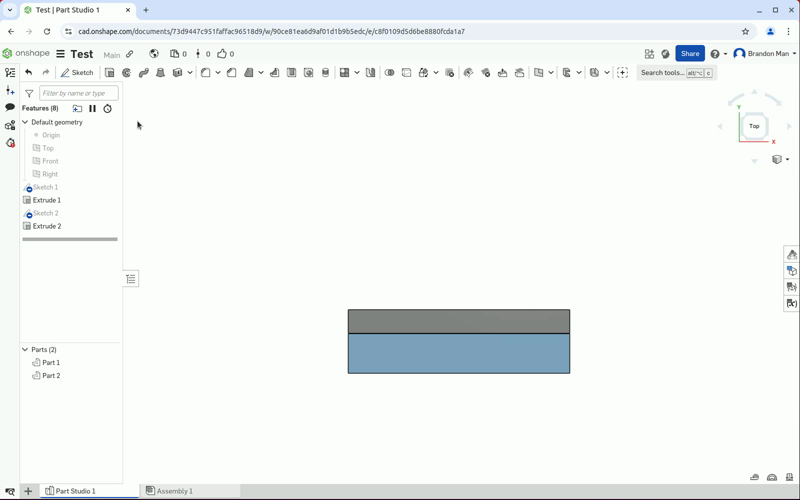
mouse_move(73, 189)
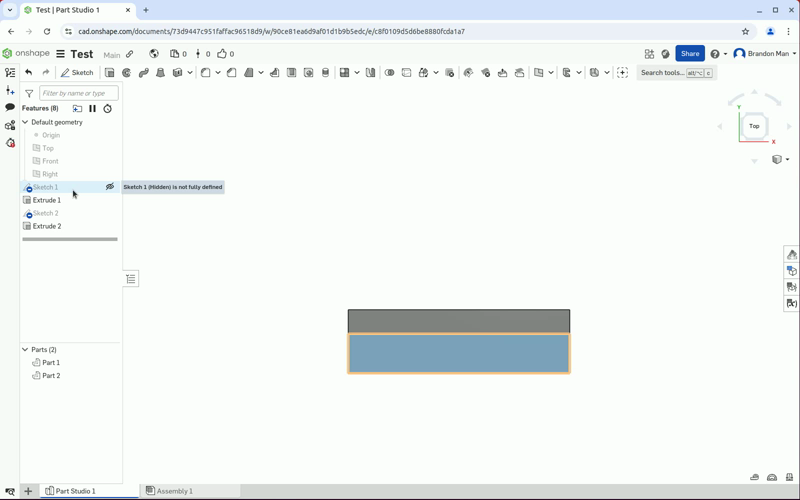
click(73, 189)
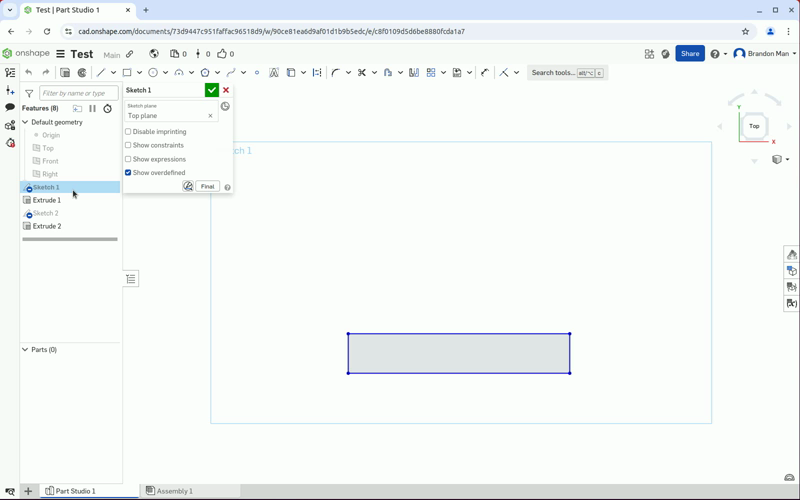
mouse_move(229, 92)
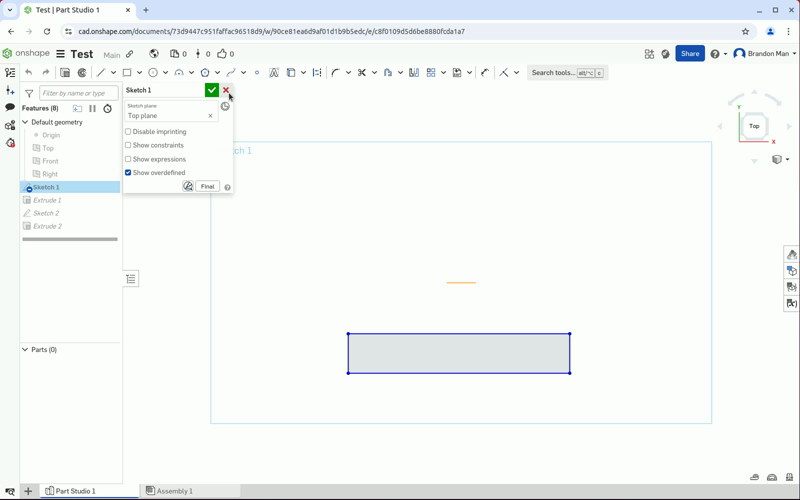
click(229, 92)
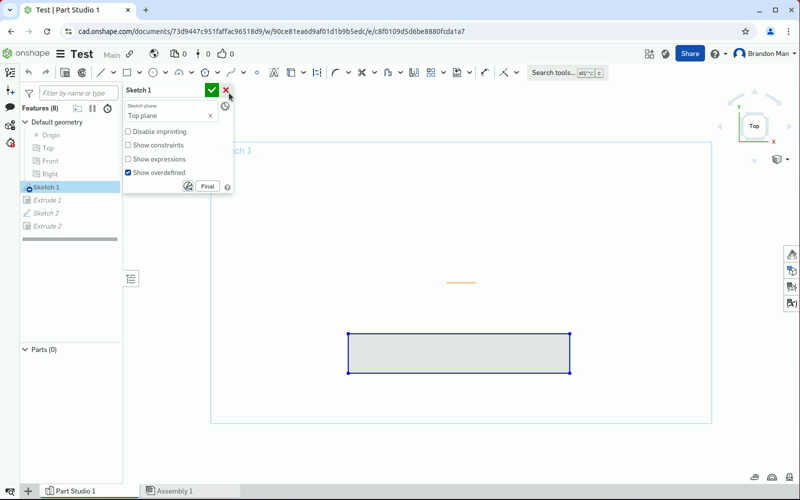
key(shift+s)
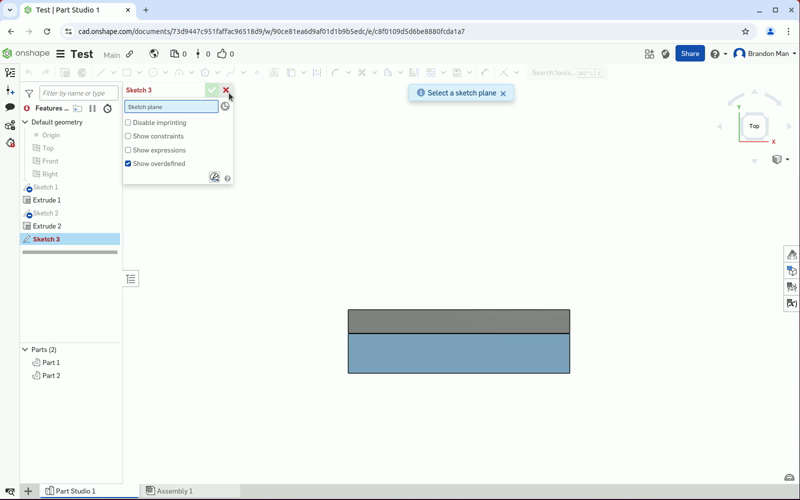
mouse_move(73, 150)
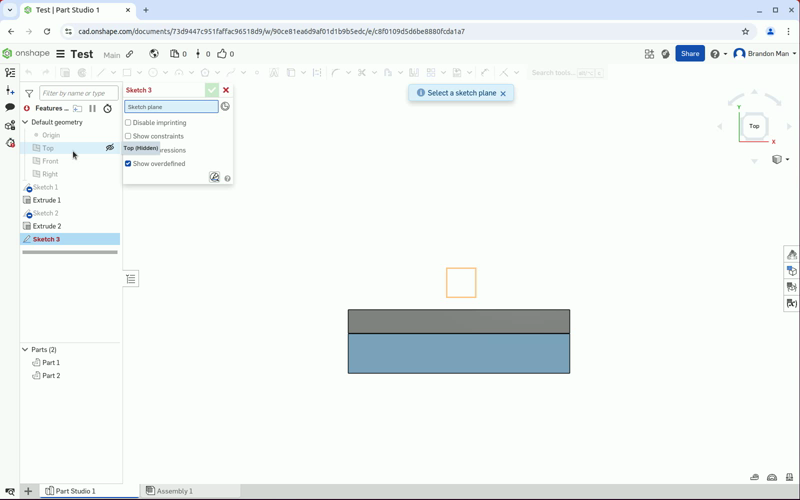
click(73, 150)
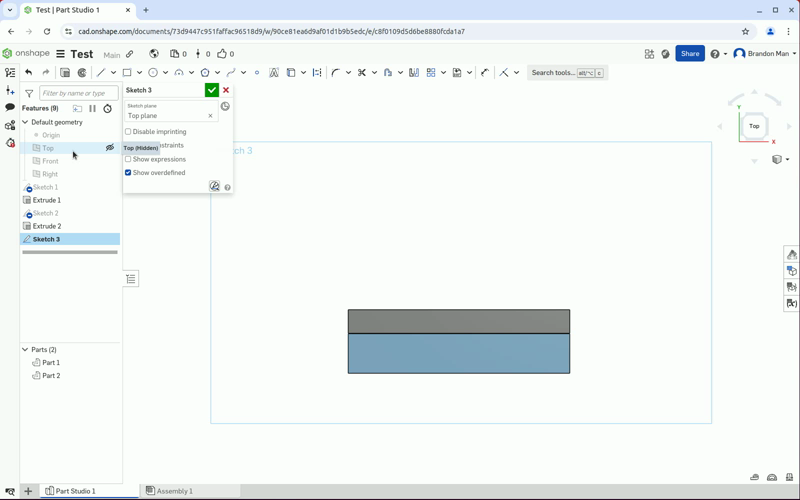
mouse_move(73, 352)
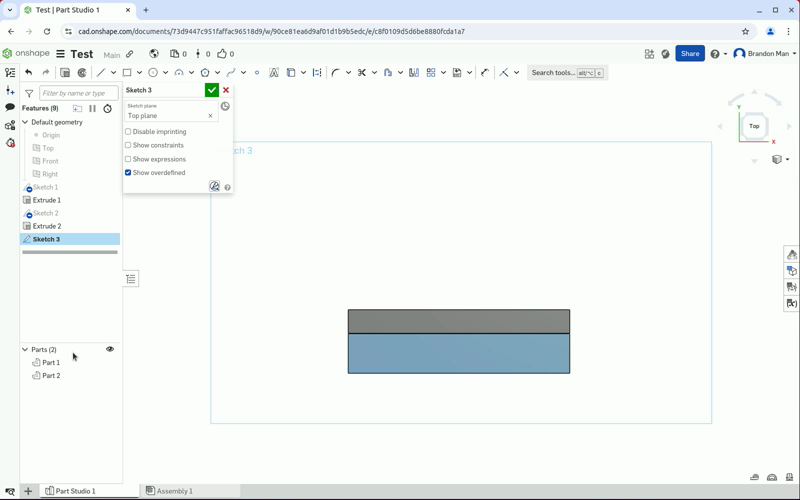
key(y)
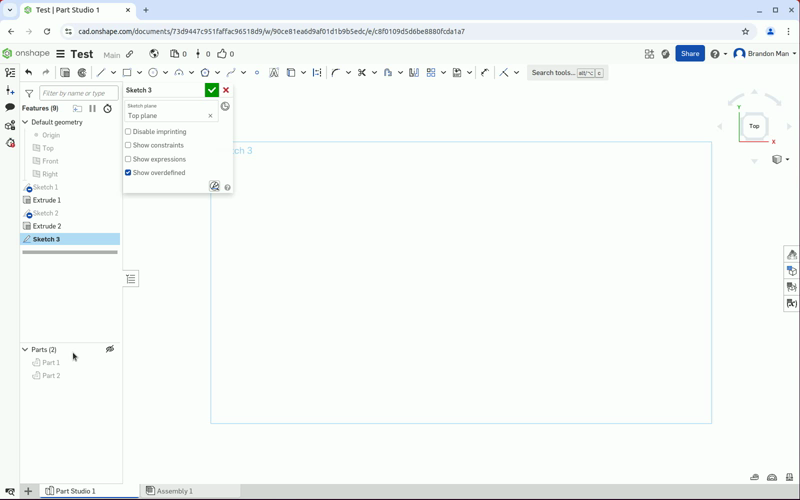
key(l)
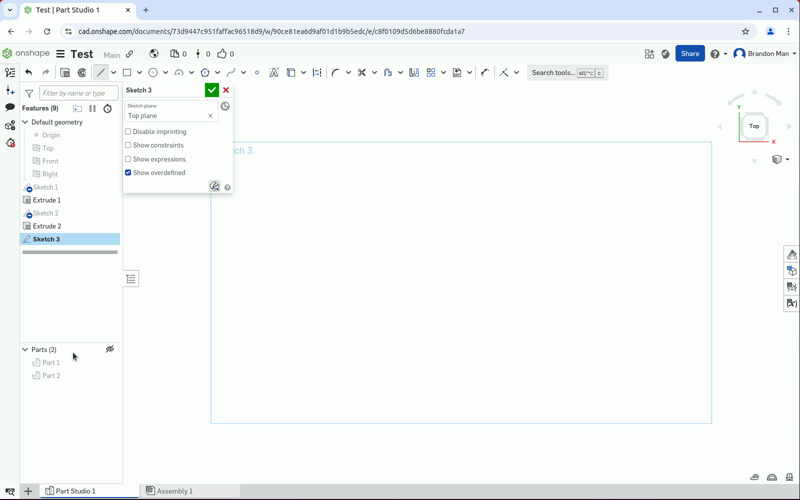
key_down(shift)
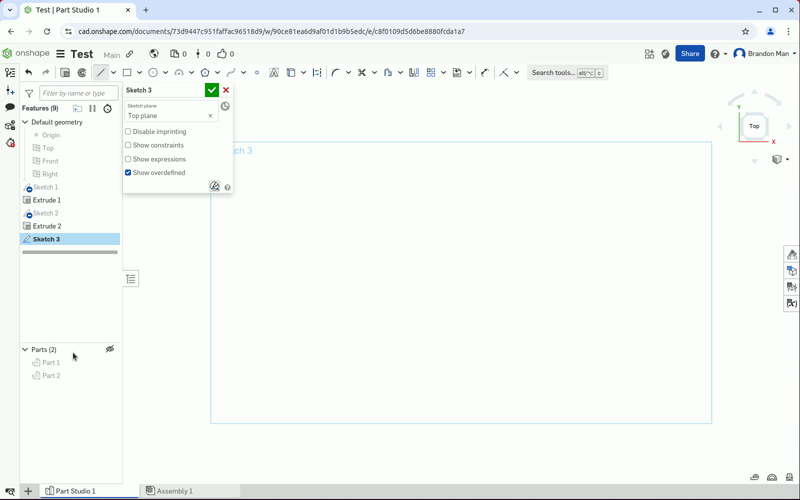
mouse_move(348, 309)
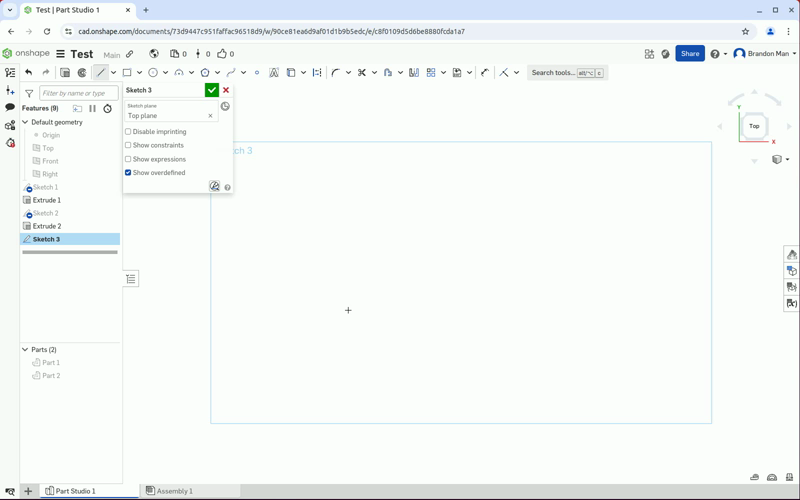
click(348, 309)
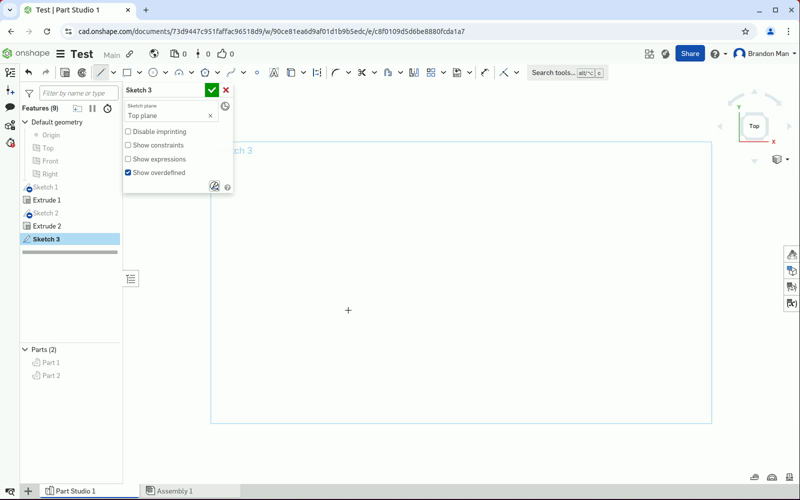
key_up(shift)
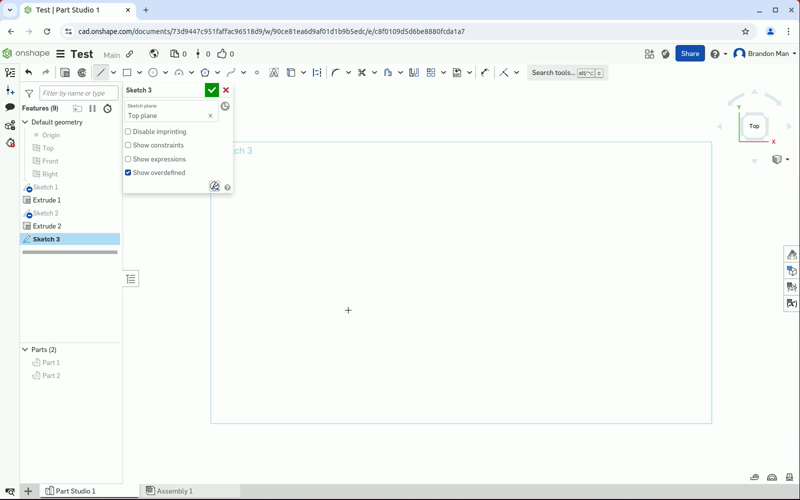
key_down(shift)
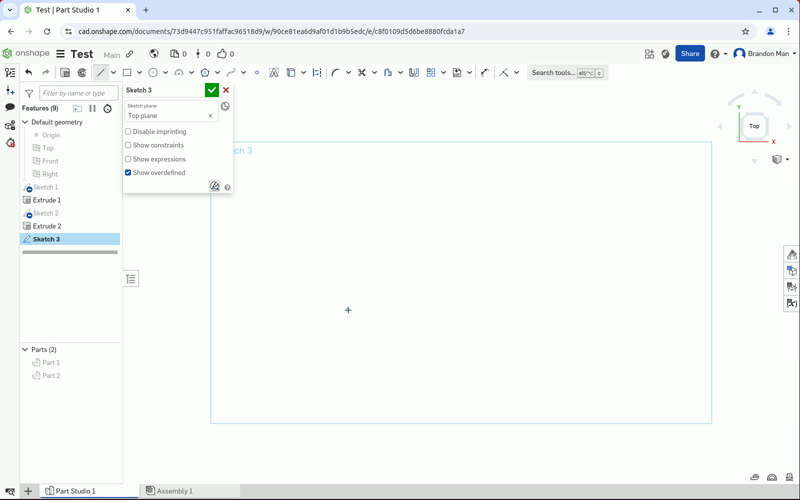
mouse_move(569, 309)
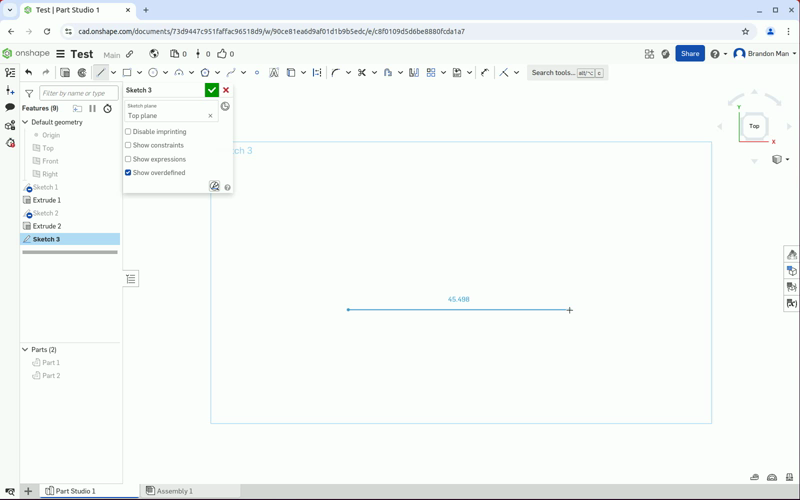
click(569, 309)
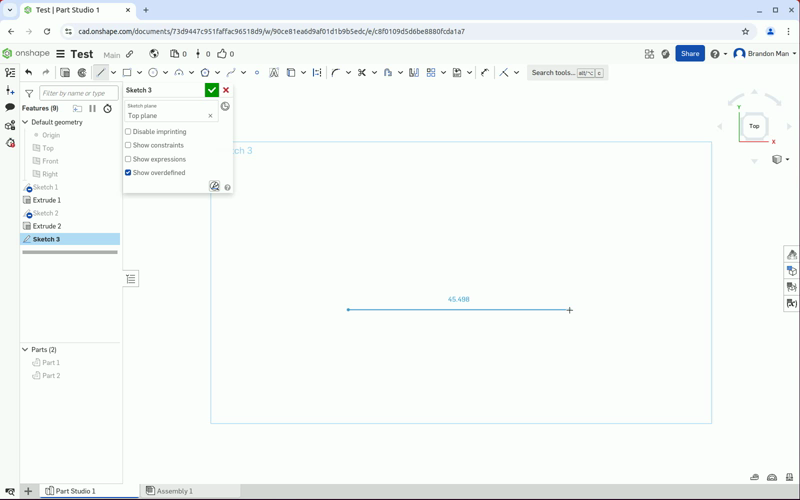
key_up(shift)
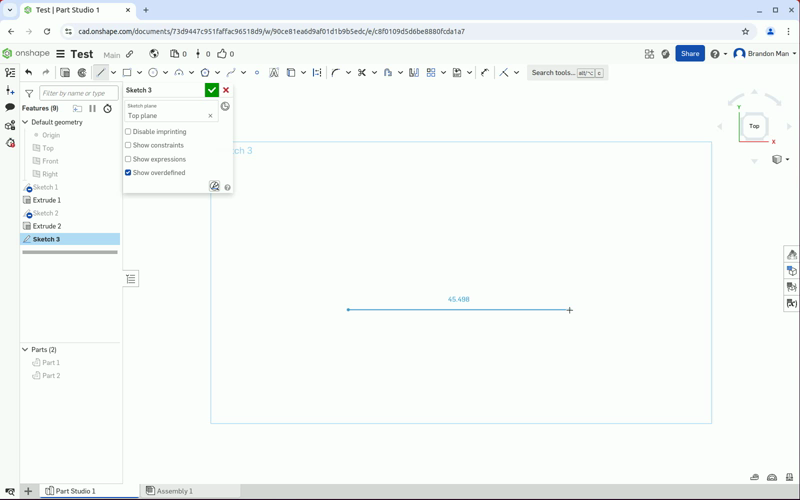
key_down(shift)
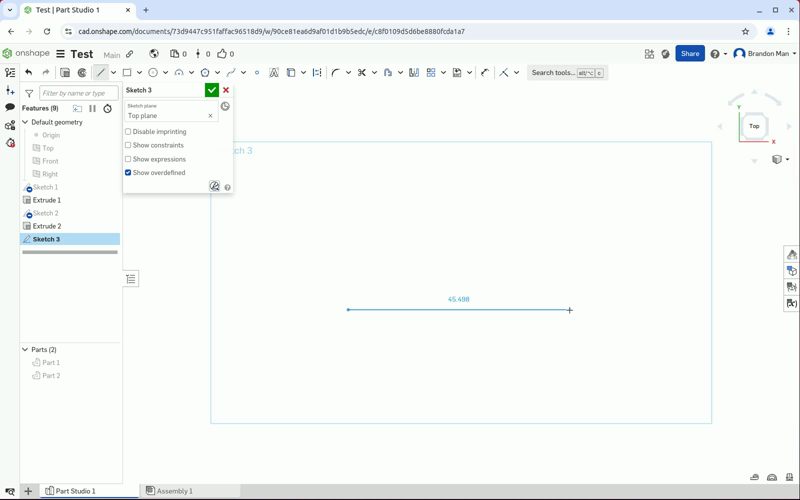
mouse_move(569, 240)
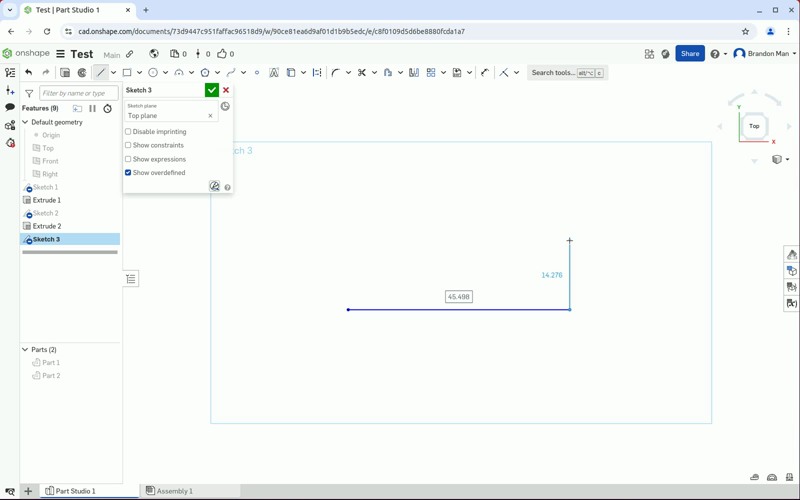
click(569, 240)
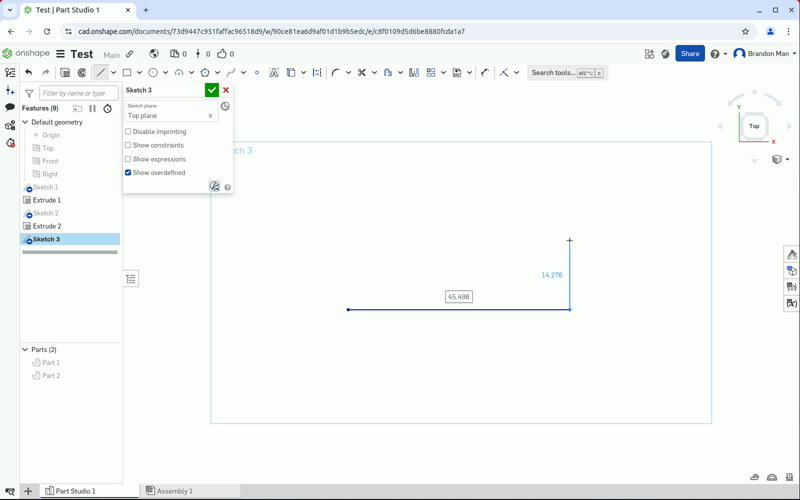
key_up(shift)
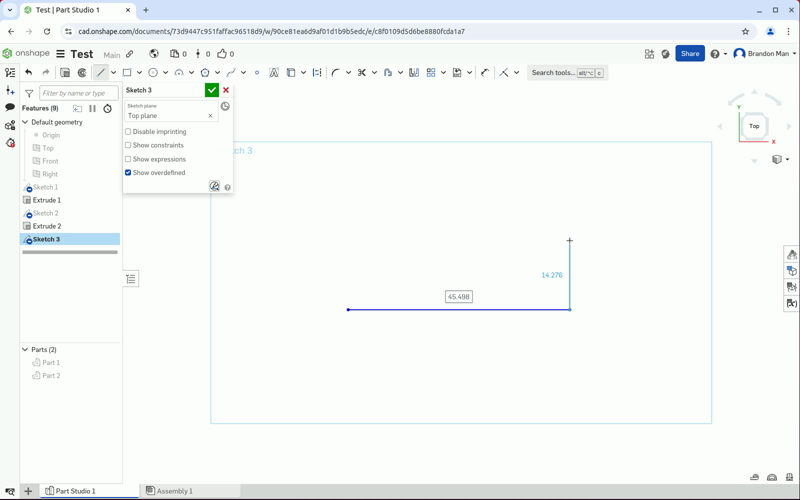
key_down(shift)
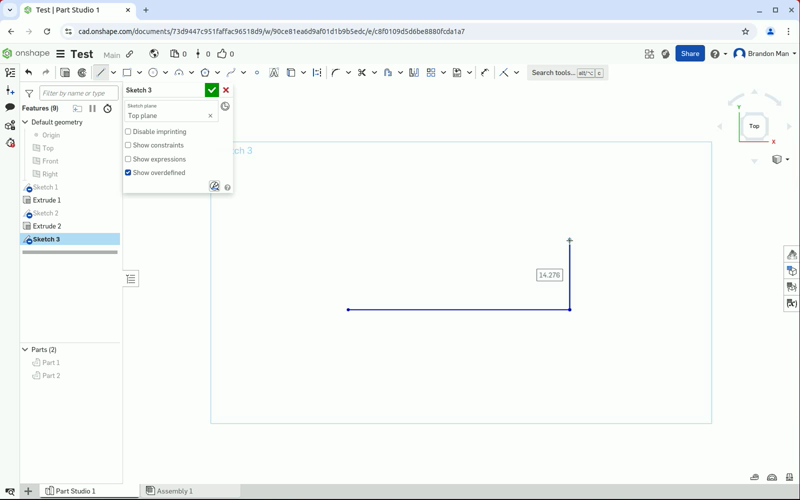
mouse_move(348, 240)
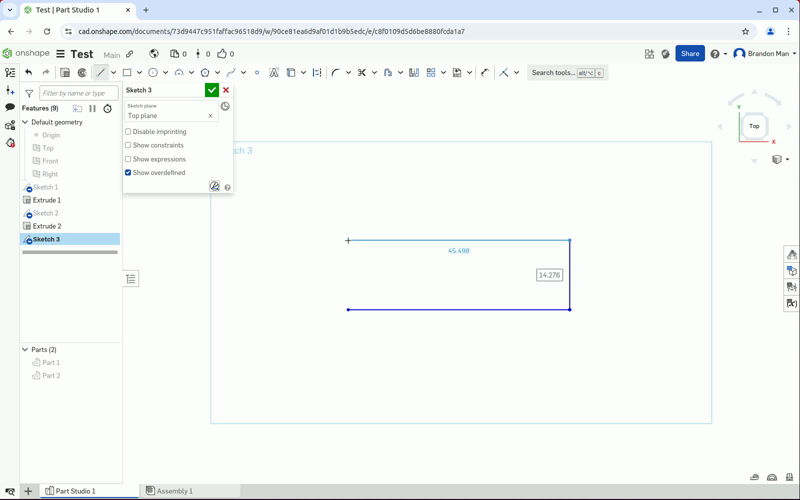
click(348, 240)
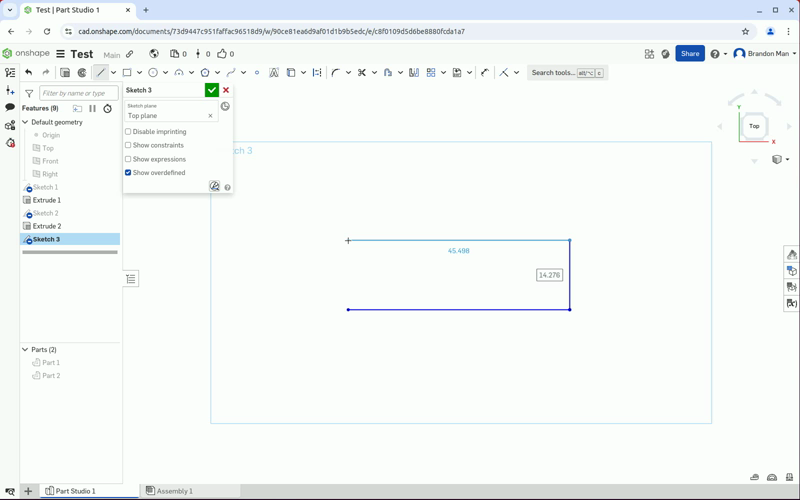
key_up(shift)
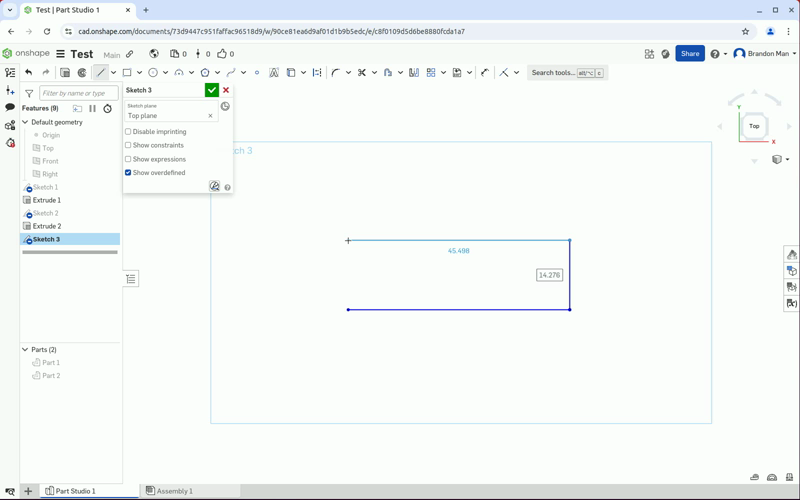
key_down(shift)
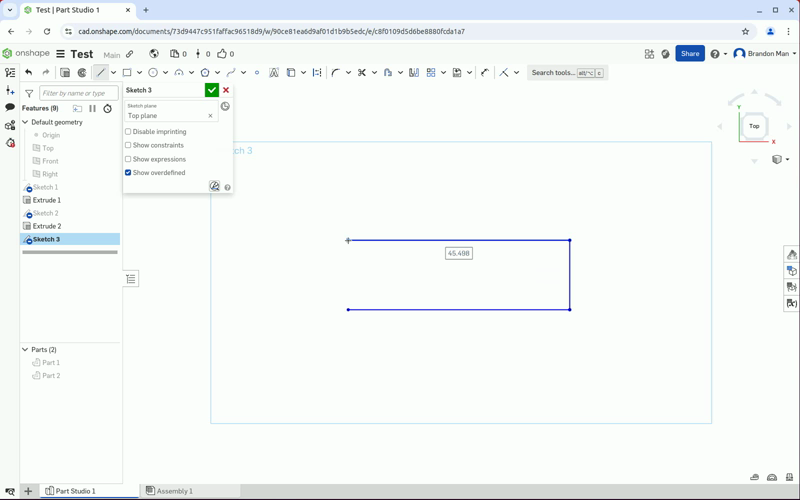
mouse_move(348, 309)
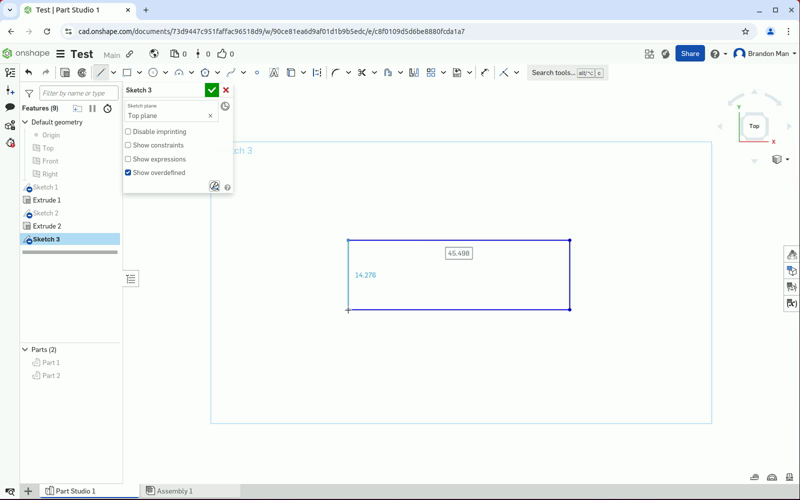
key_up(shift)
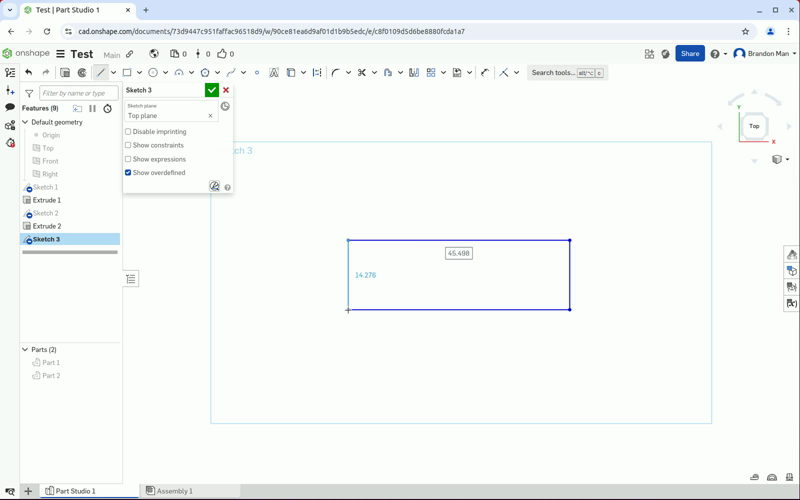
click(348, 309)
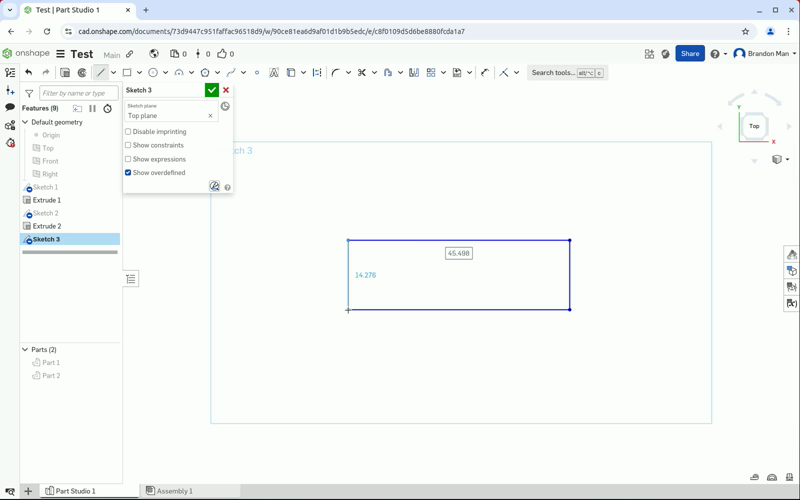
key(esc)
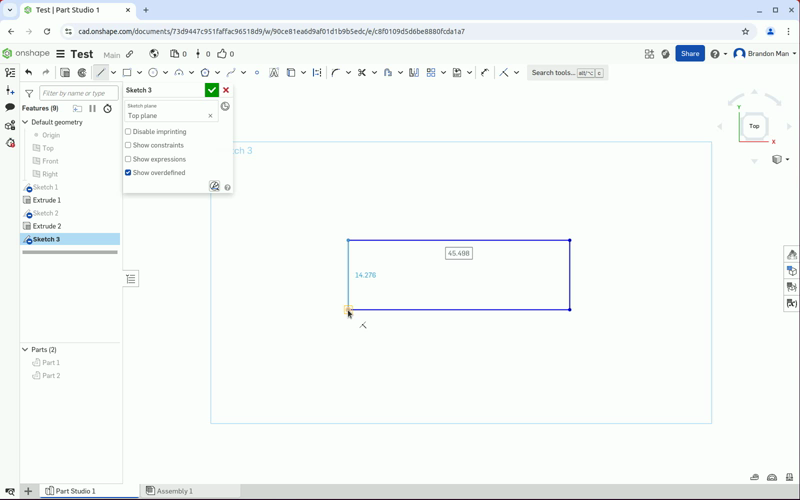
mouse_move(457, 272)
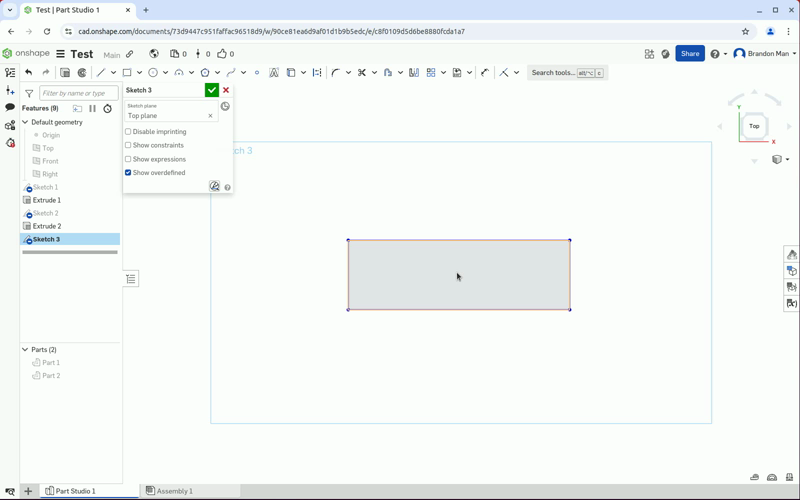
click(457, 272)
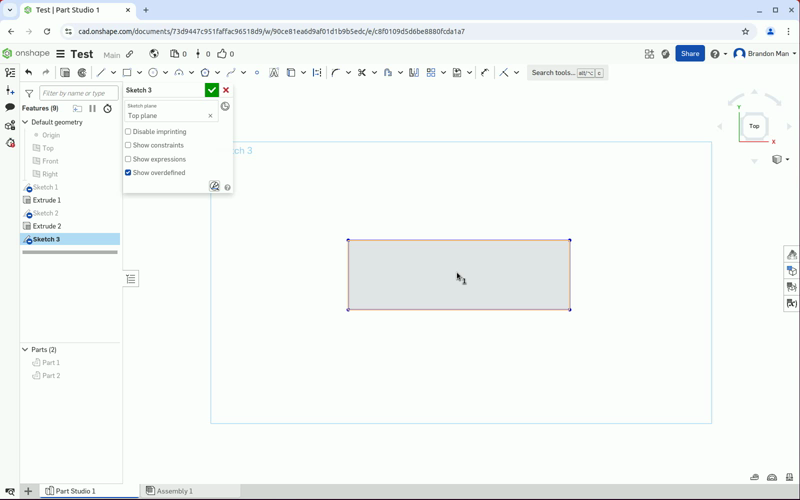
mouse_move(73, 352)
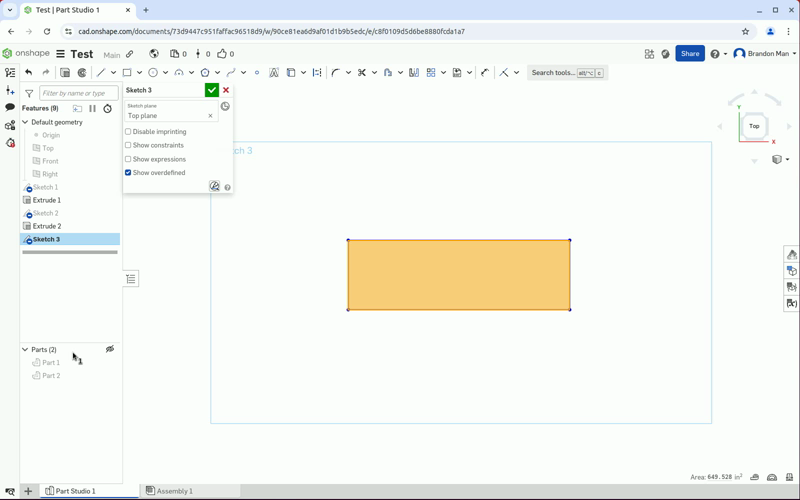
key(shift+y)
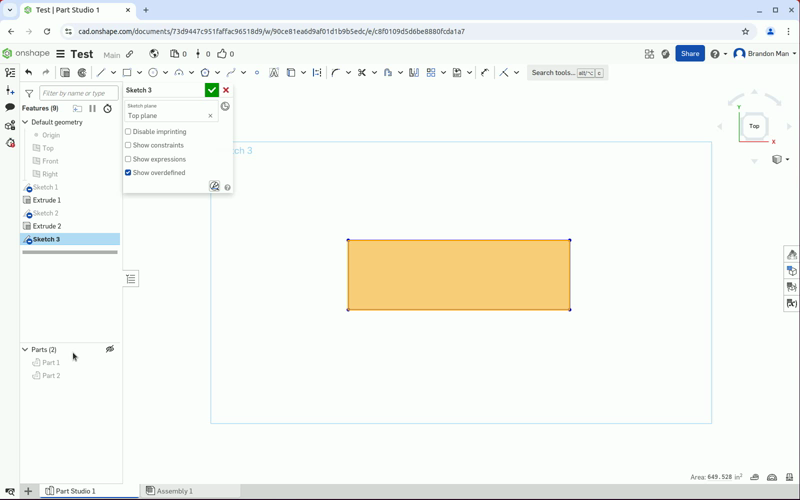
key(shift+e)
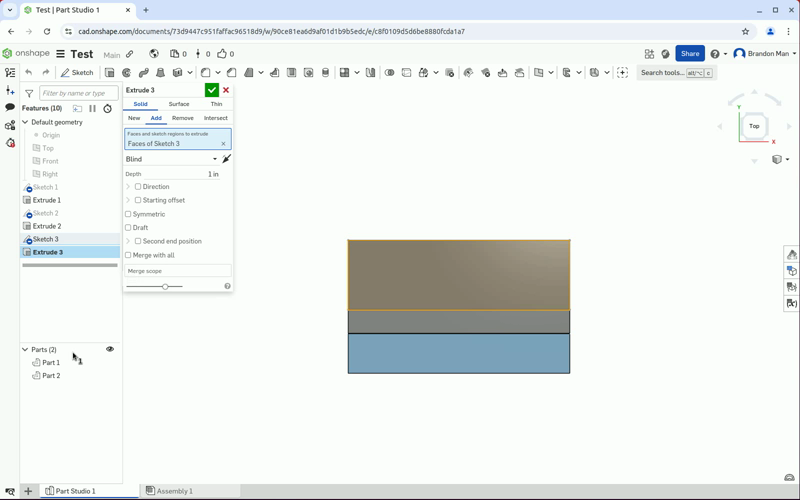
mouse_move(143, 106)
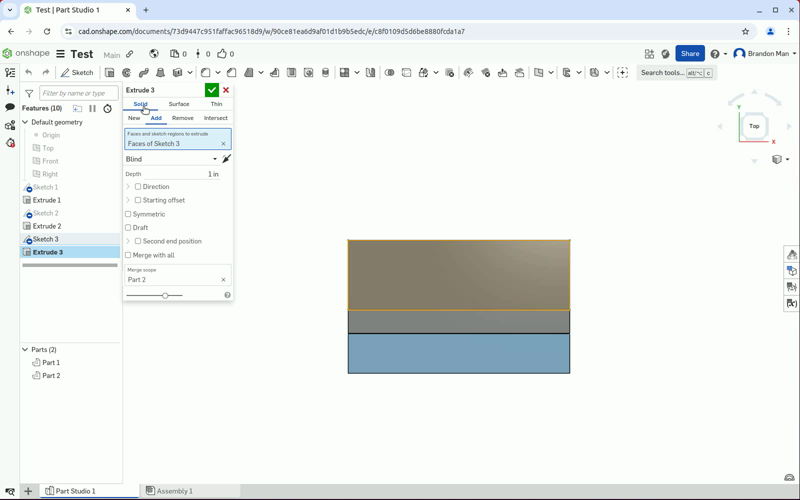
click(143, 106)
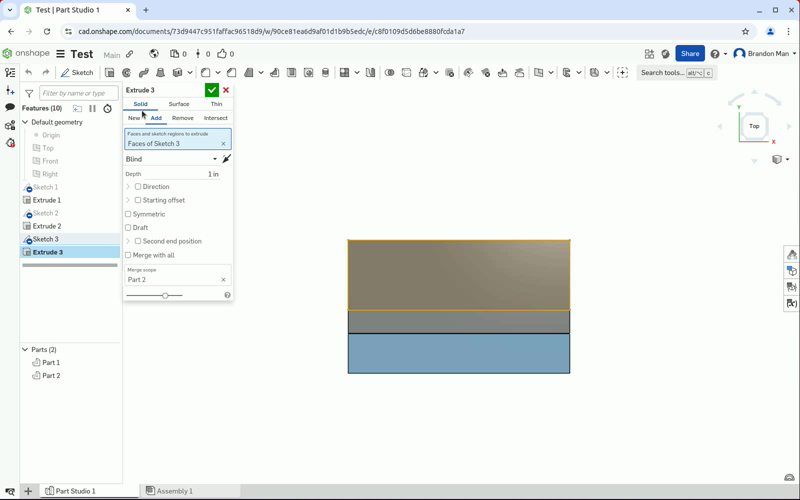
mouse_move(137, 120)
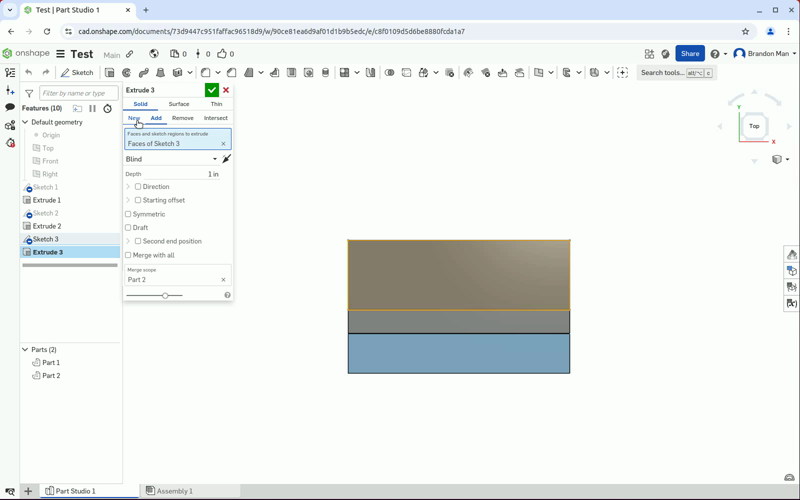
click(137, 120)
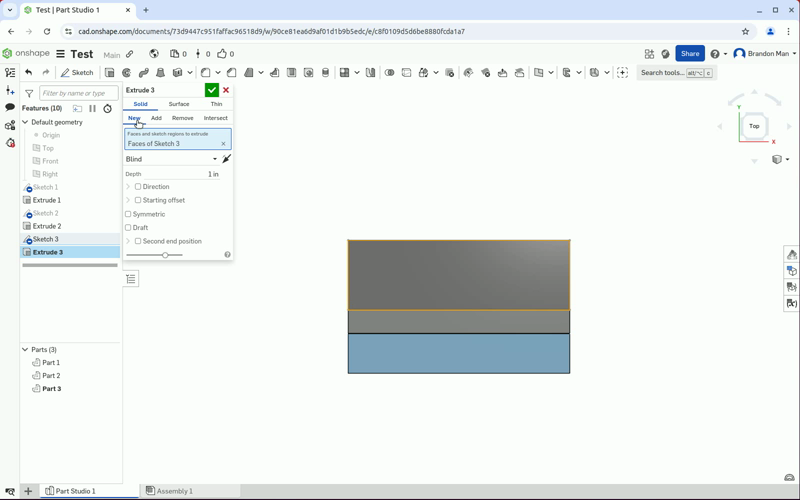
key(tab, 4)
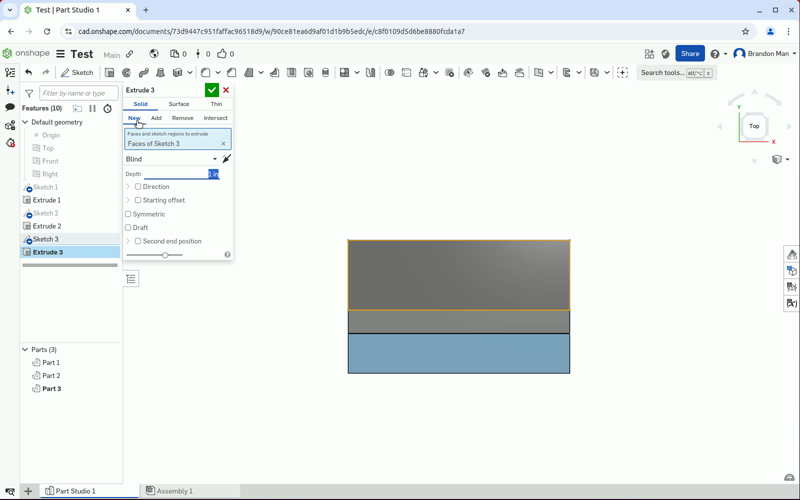
text(12.517)
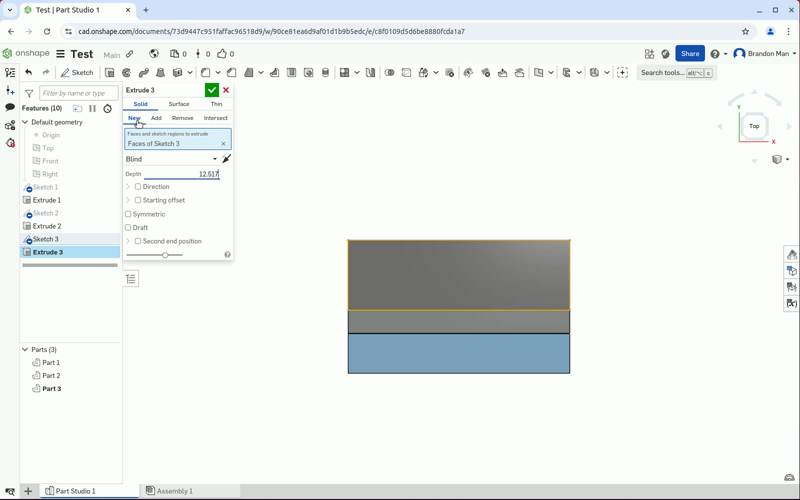
key(enter)
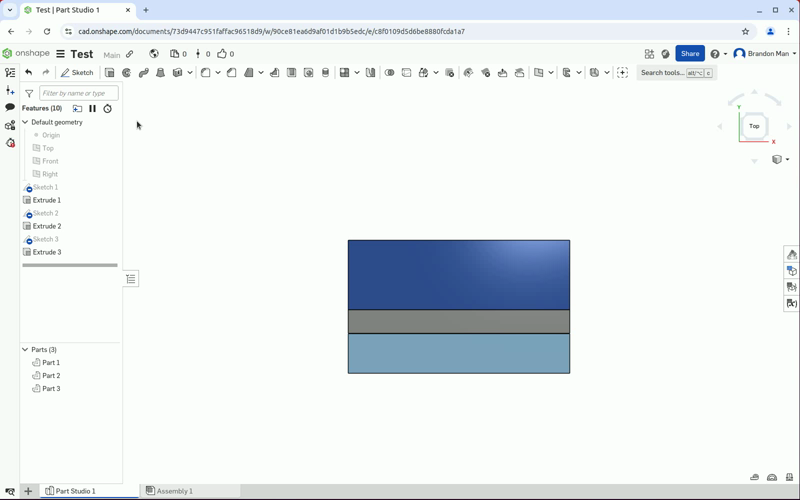
key(shift+h)
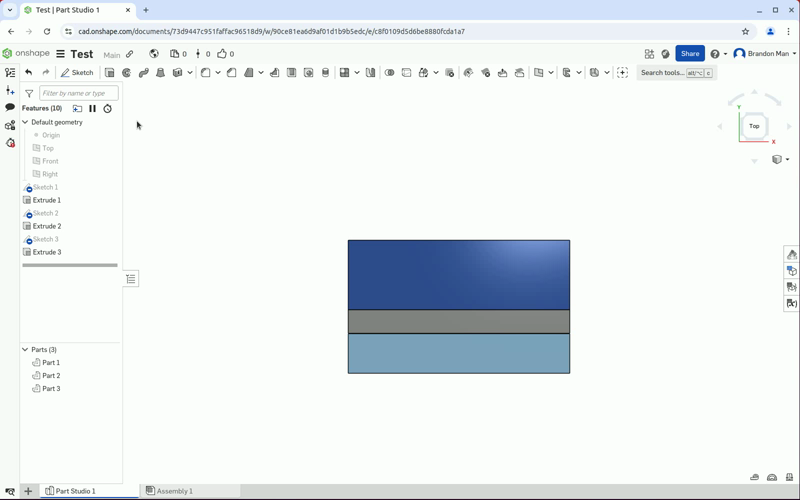
key(shift+h)
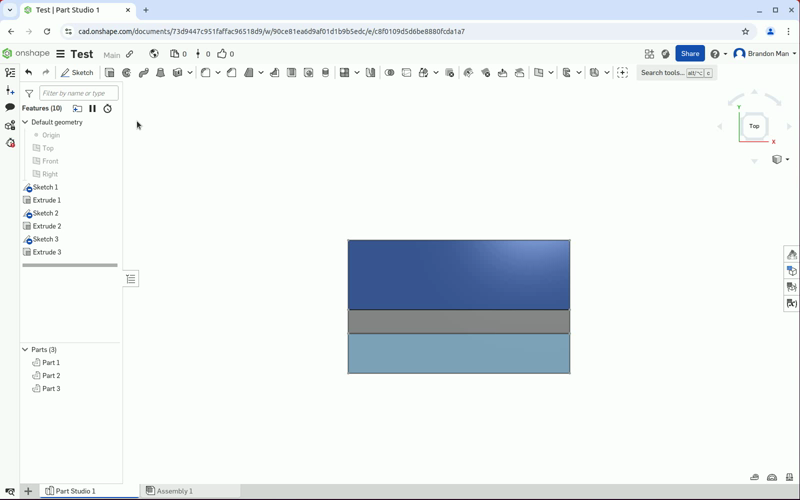
key(shift+7)
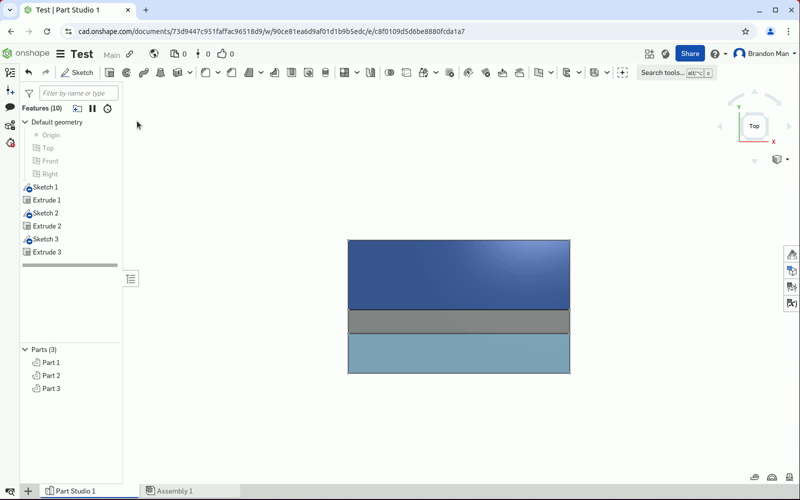
key(up, 3)
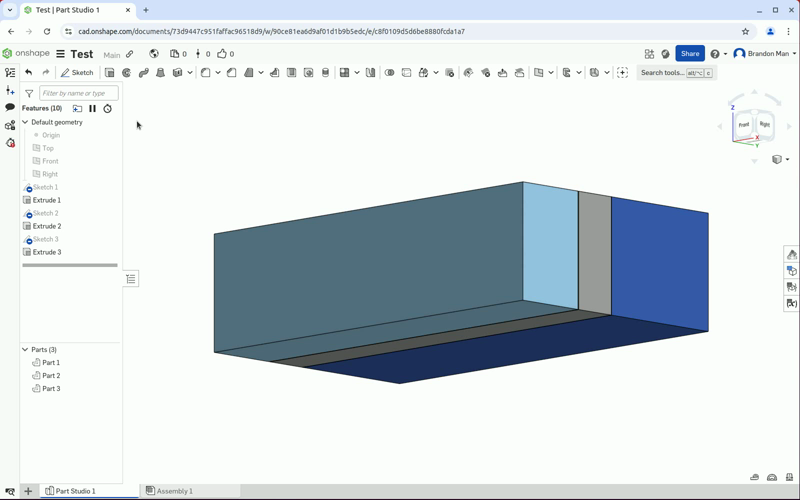
key(left, 3)
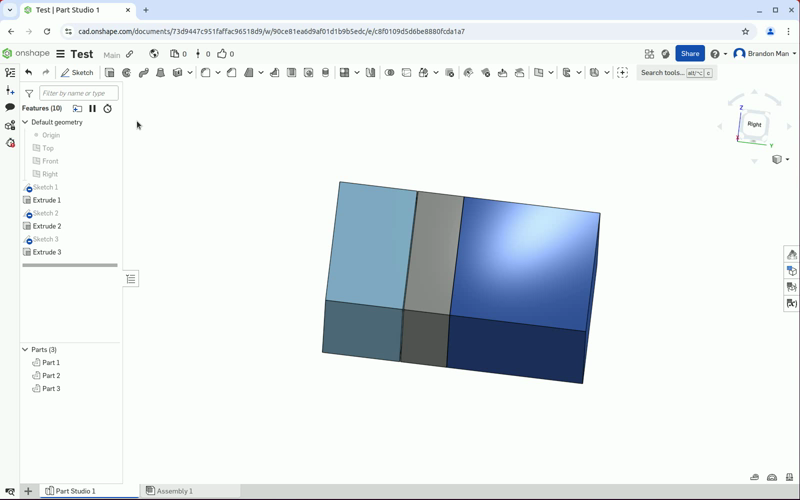
key(right, 3)
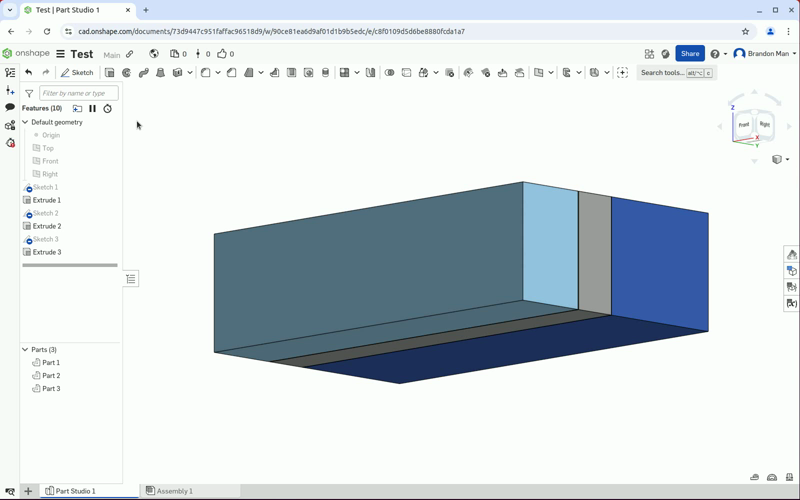
key(down, 3)
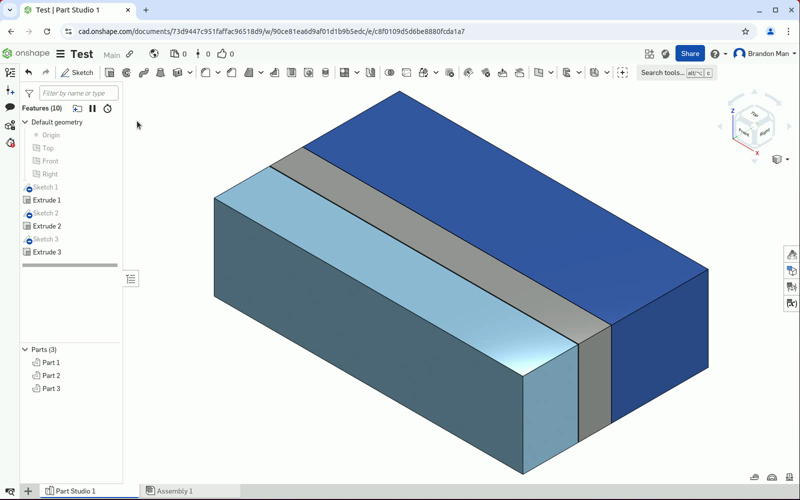
mouse_move(73, 189)
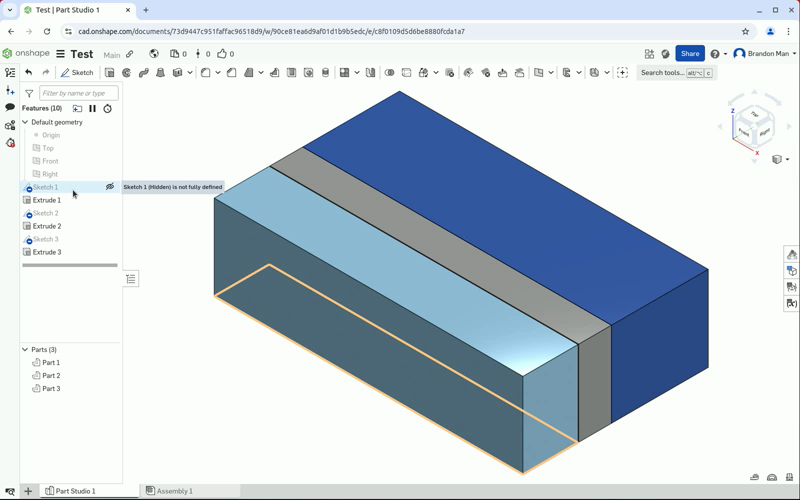
click(73, 189)